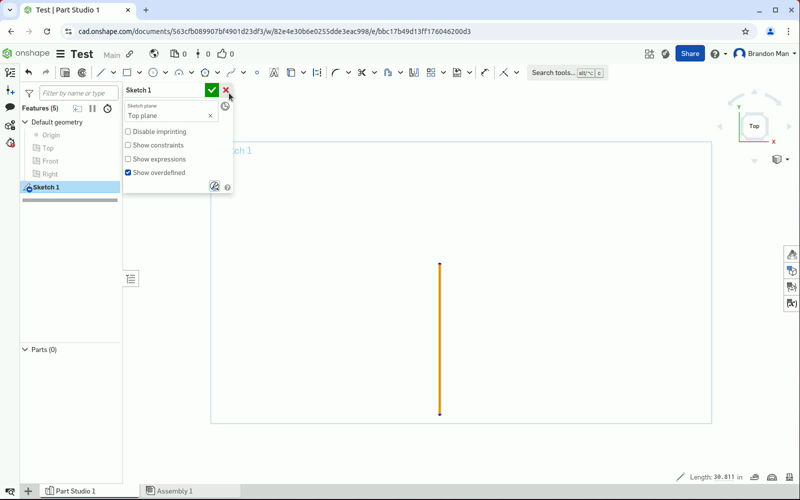
key(shift+h)
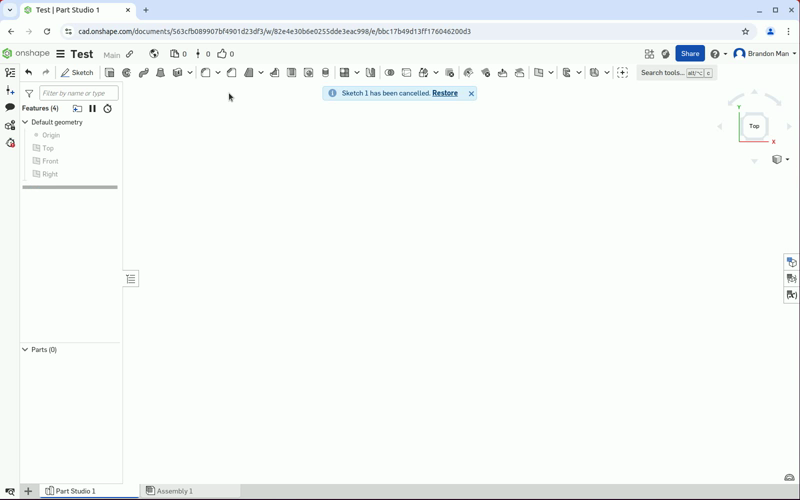
mouse_move(73, 352)
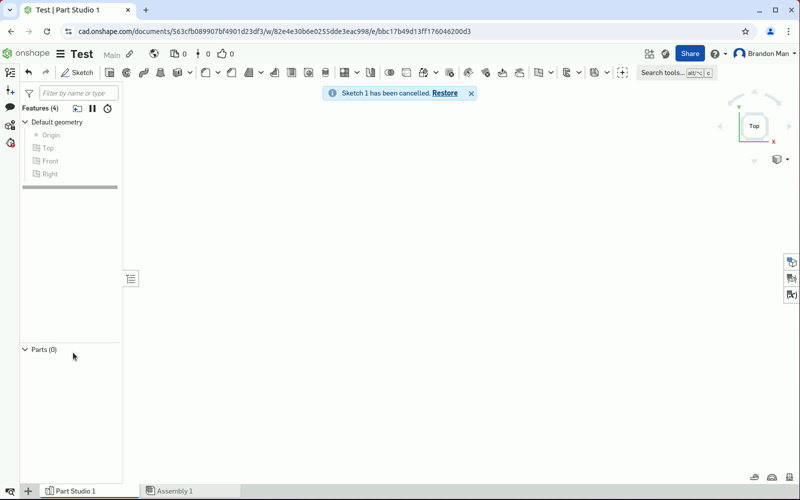
key(y)
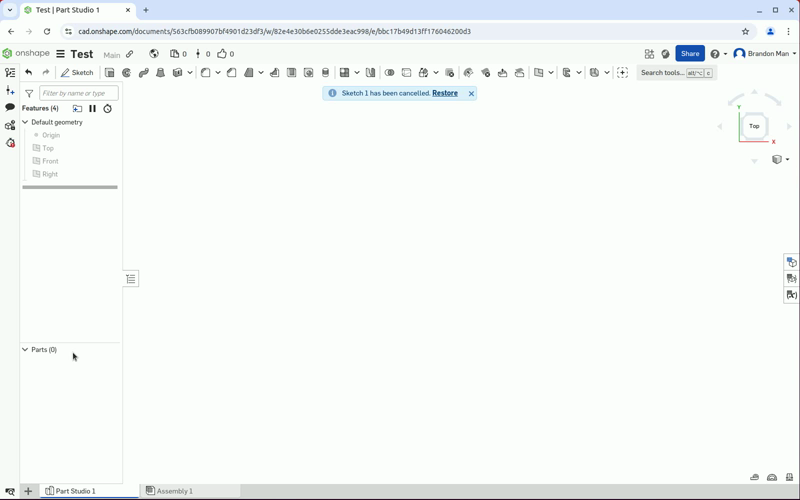
key(shift+p)
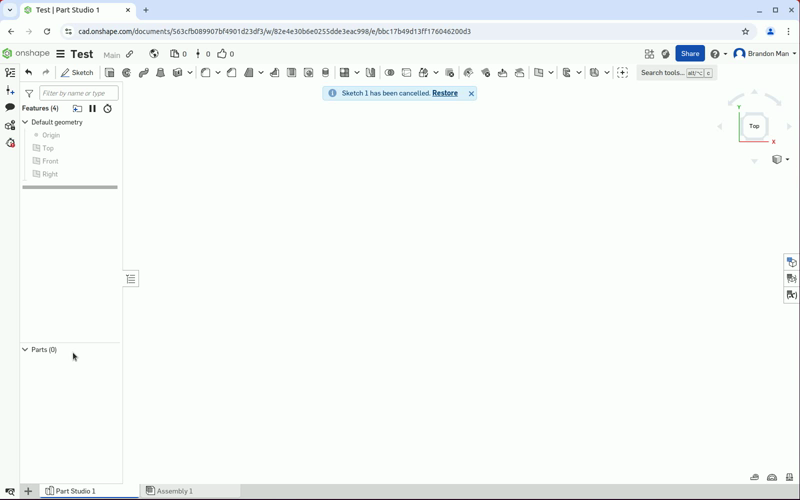
key(space)
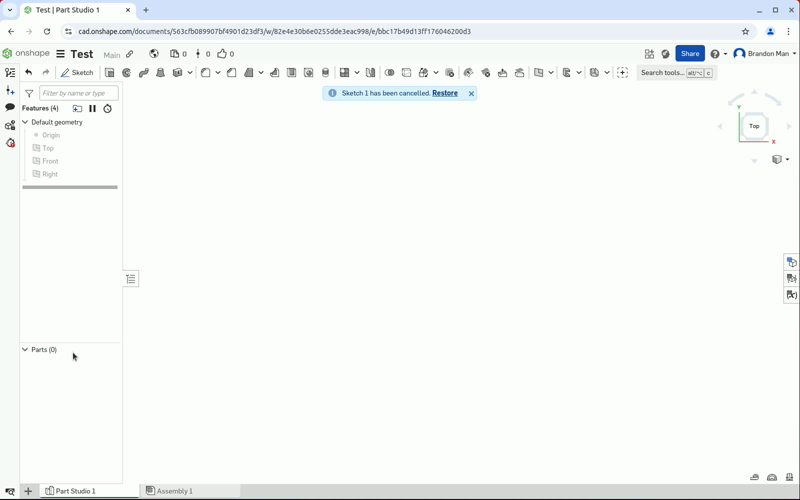
key_down(shift)
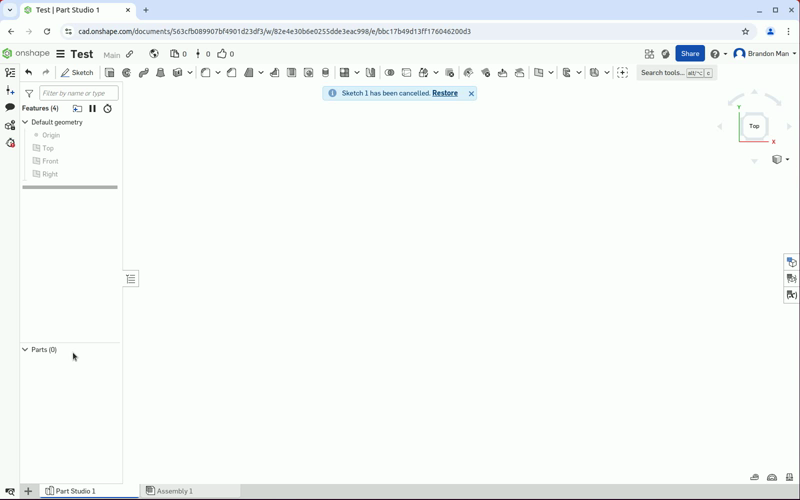
key(up)
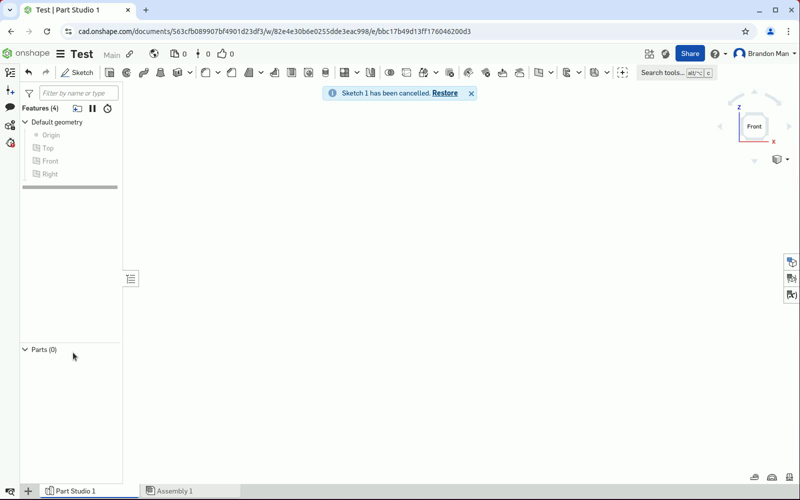
key_up(shift)
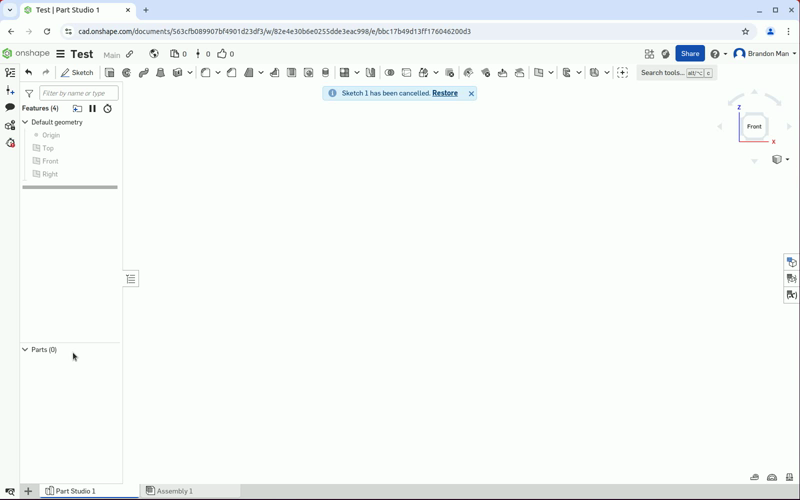
mouse_move(73, 352)
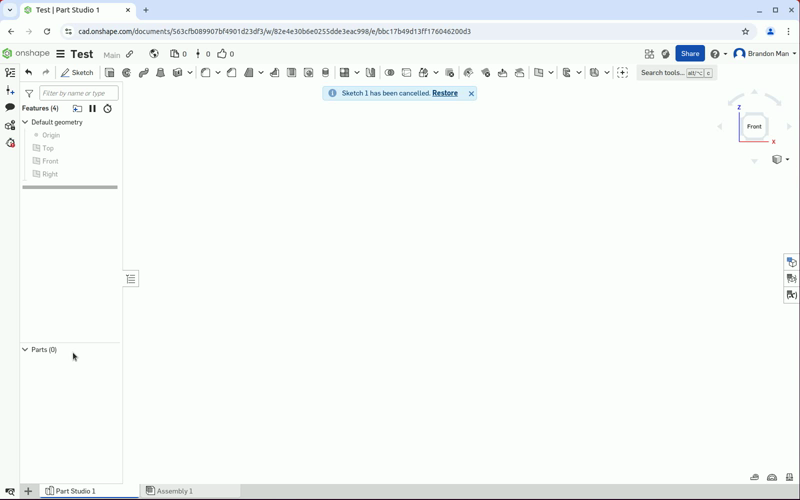
key(shift+y)
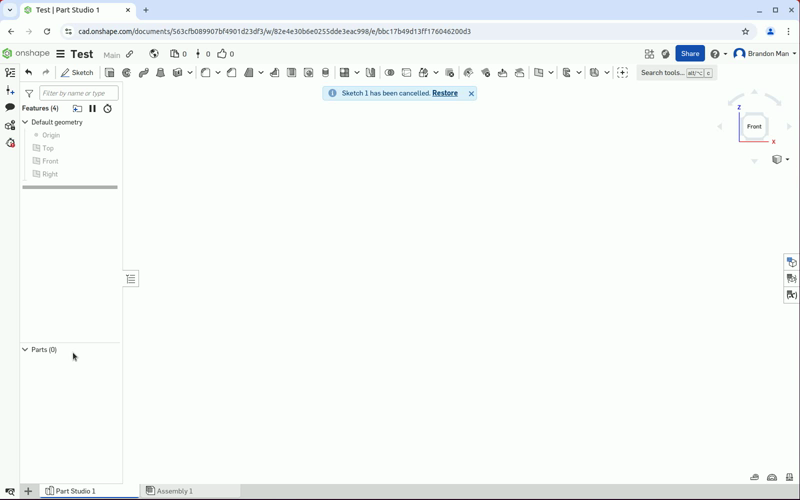
key(shift+s)
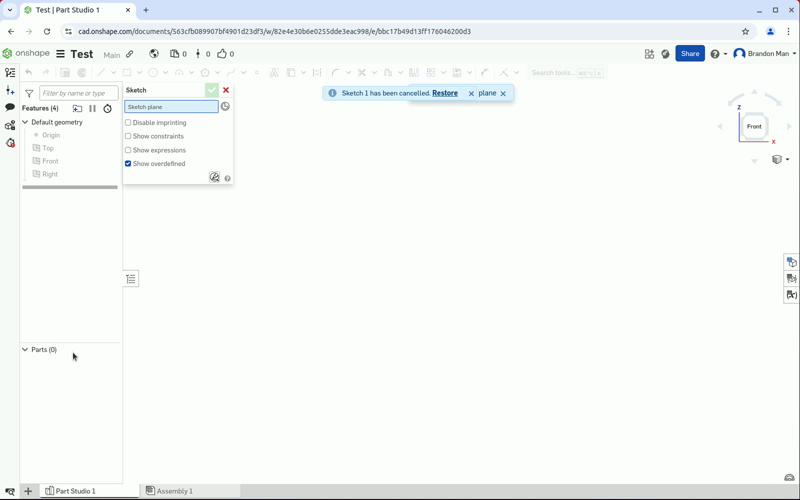
mouse_move(73, 163)
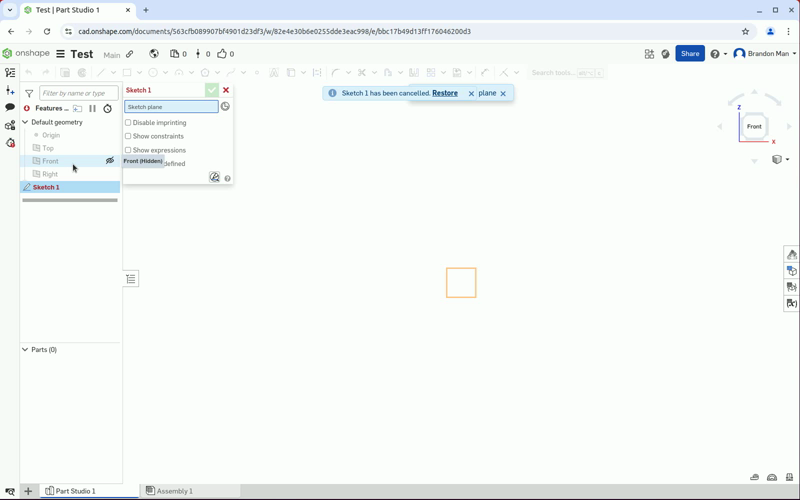
click(73, 163)
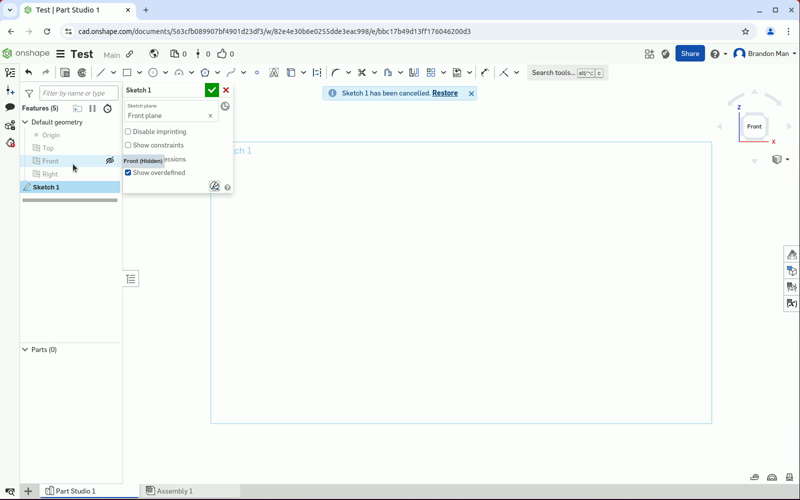
mouse_move(73, 352)
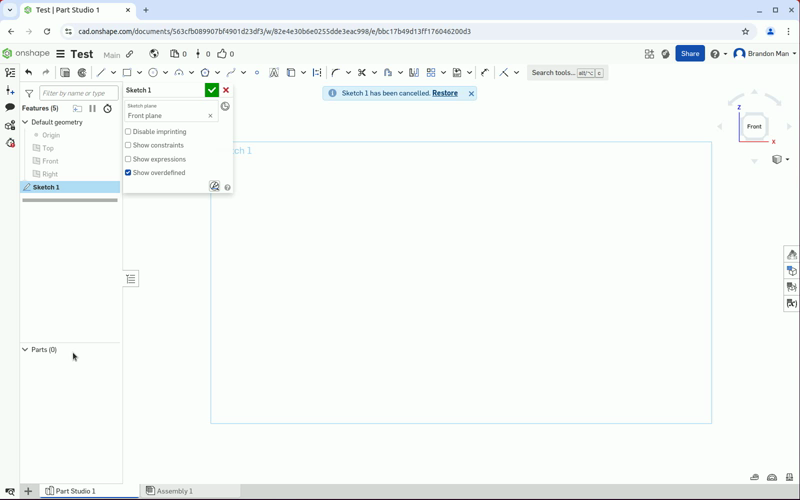
key(y)
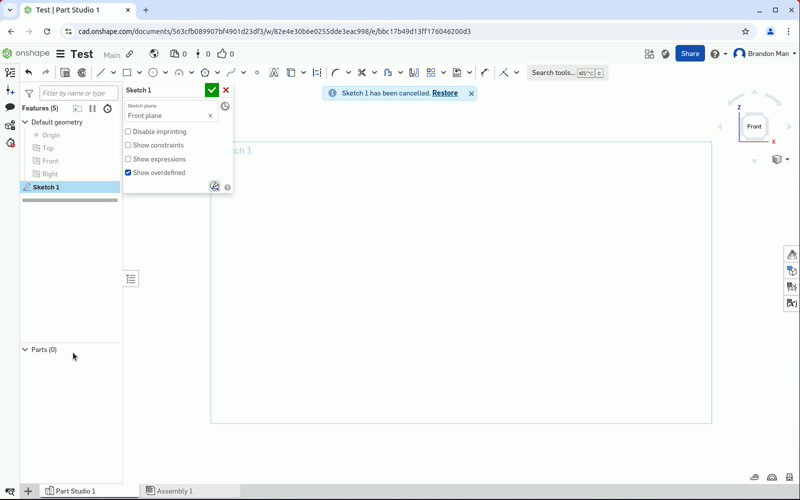
key(l)
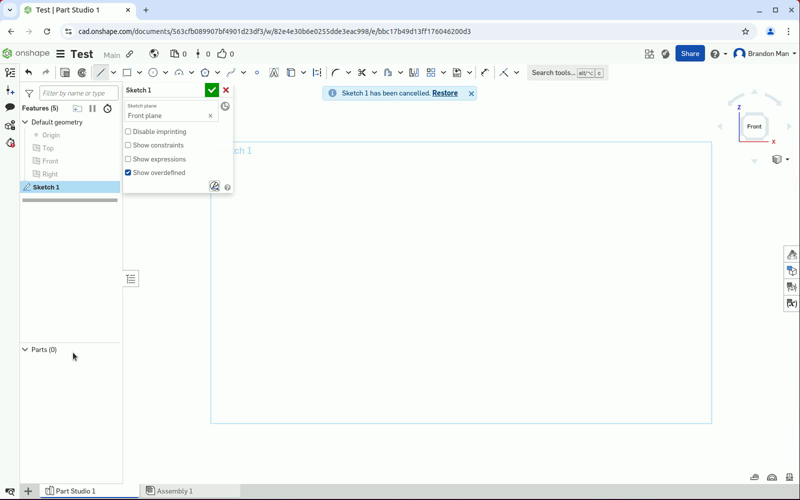
key_down(shift)
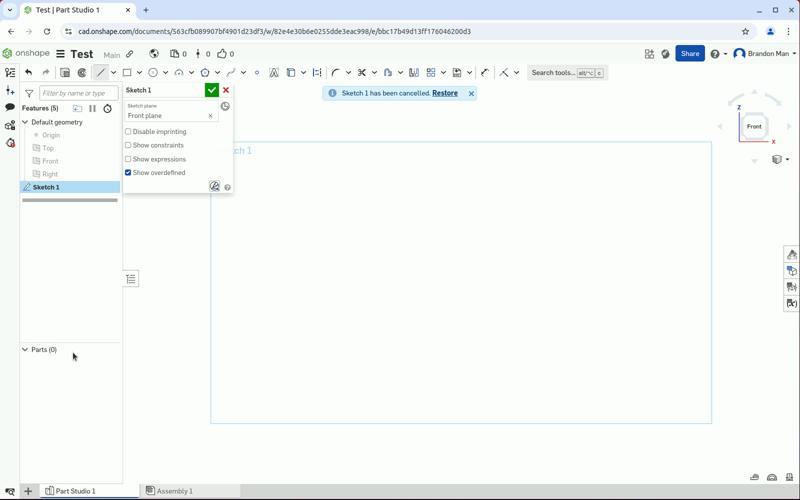
mouse_move(348, 368)
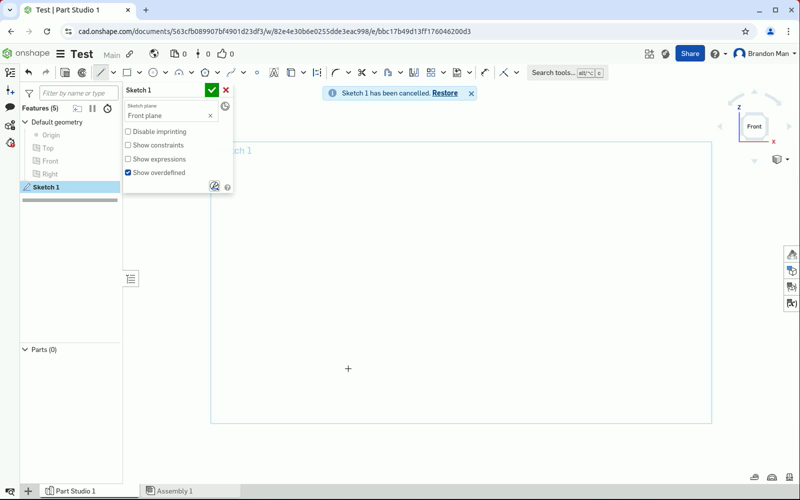
click(348, 368)
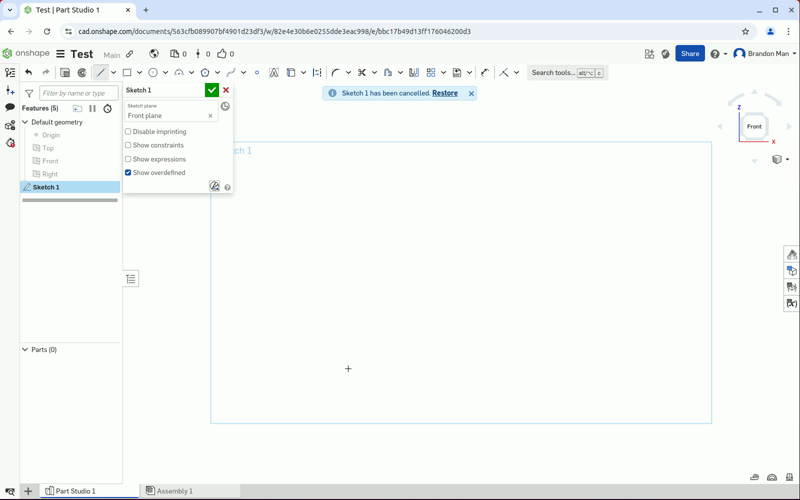
key_up(shift)
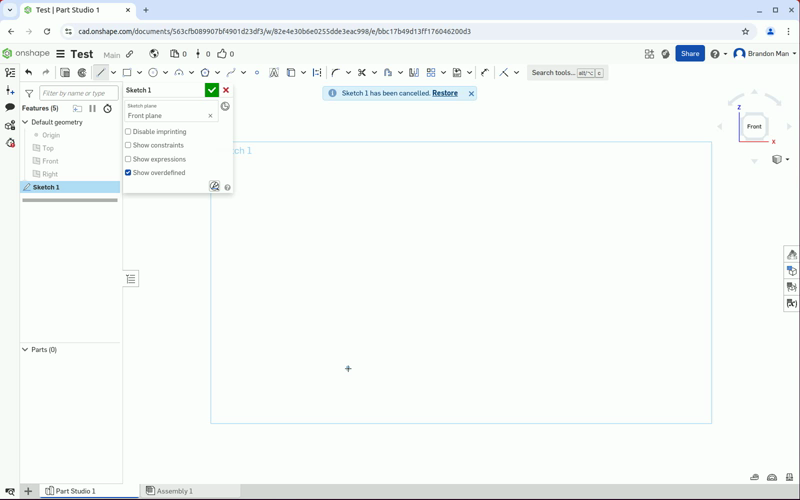
key_down(shift)
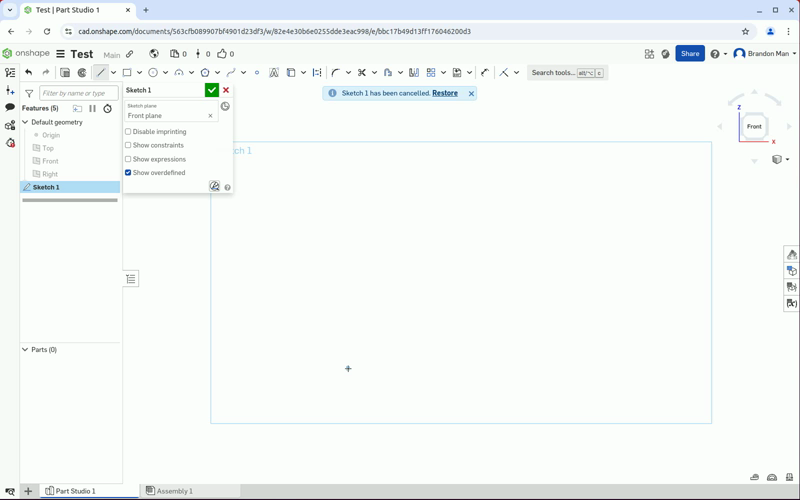
mouse_move(506, 368)
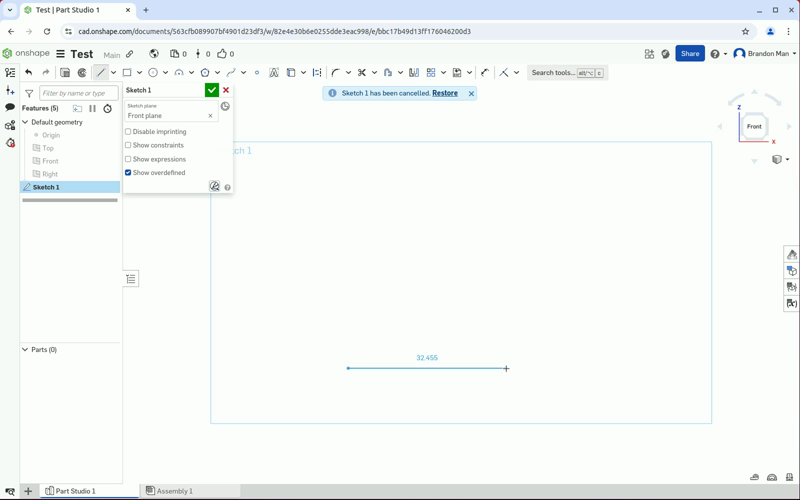
click(506, 368)
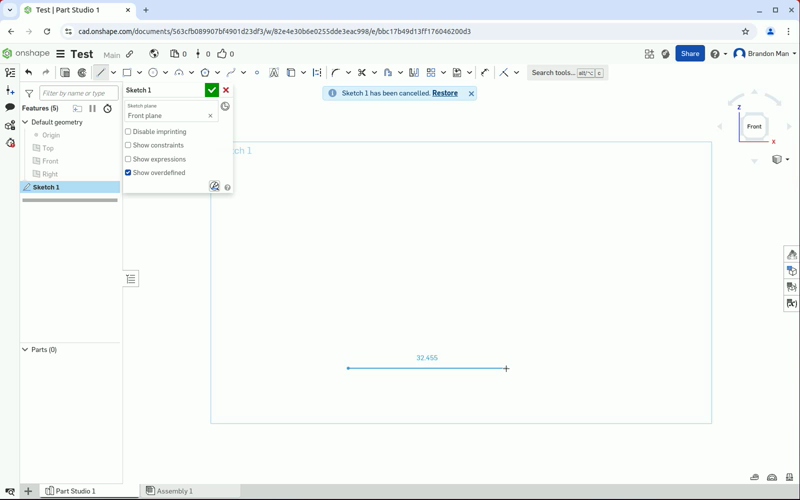
key_up(shift)
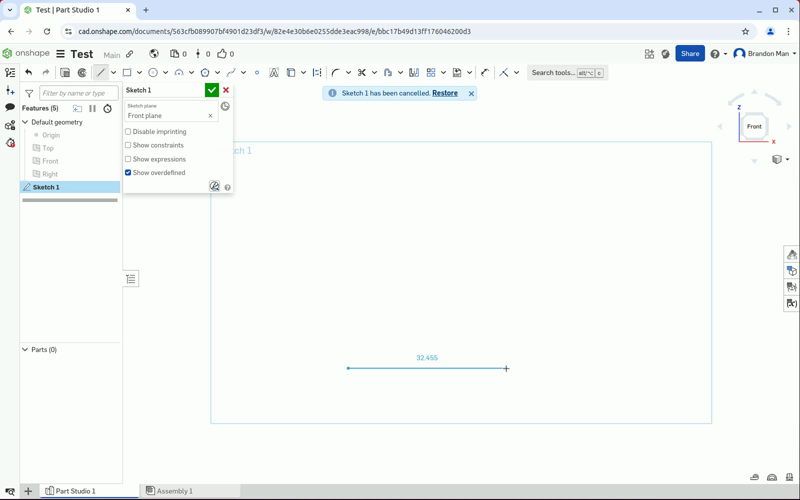
key_down(shift)
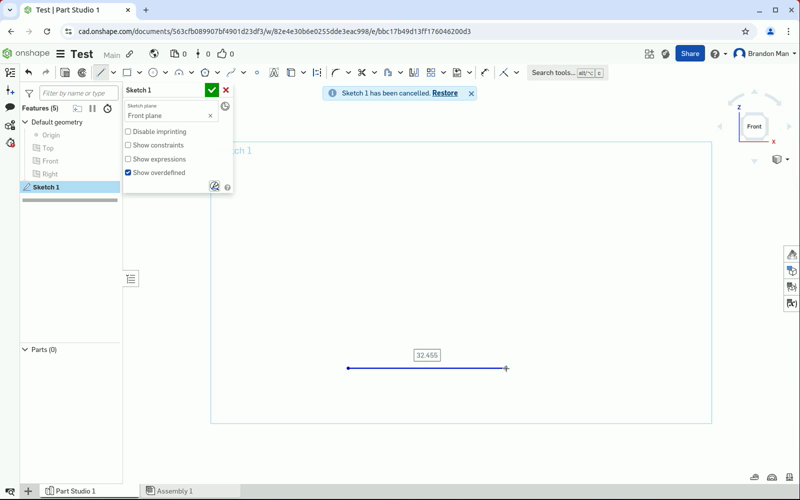
mouse_move(506, 235)
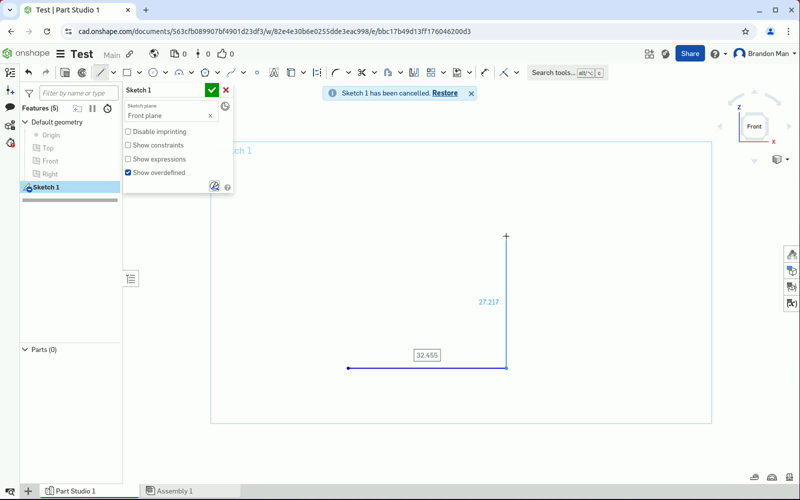
click(506, 235)
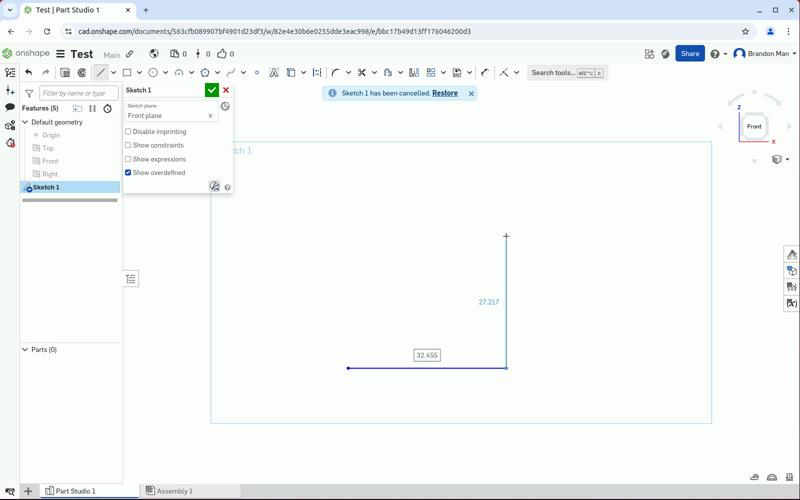
key_up(shift)
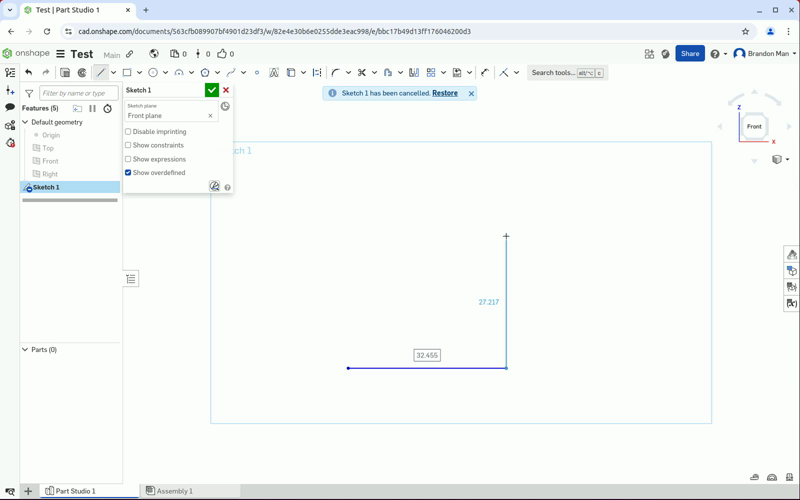
key_down(shift)
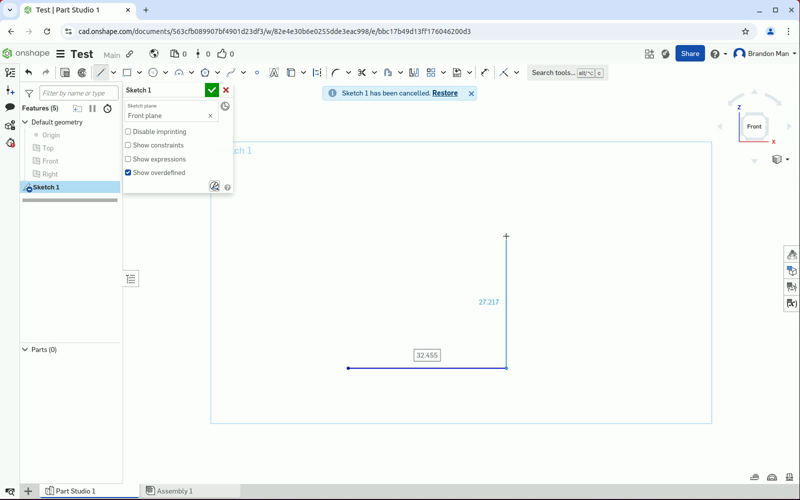
mouse_move(348, 235)
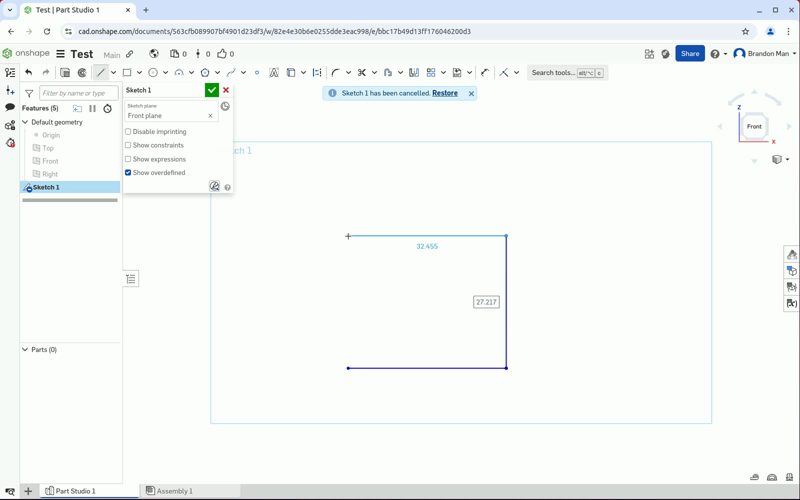
click(348, 235)
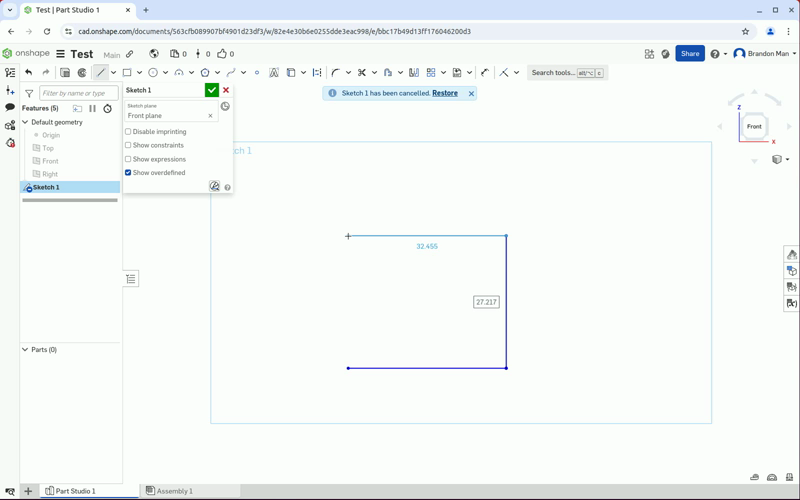
key_up(shift)
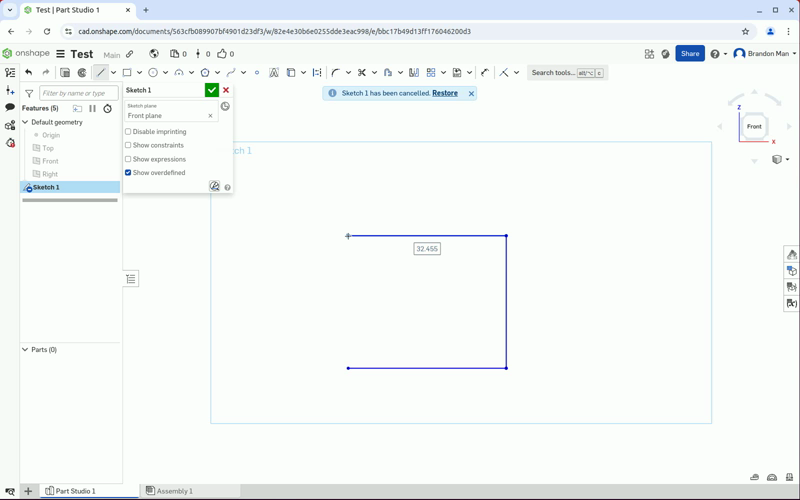
key_down(shift)
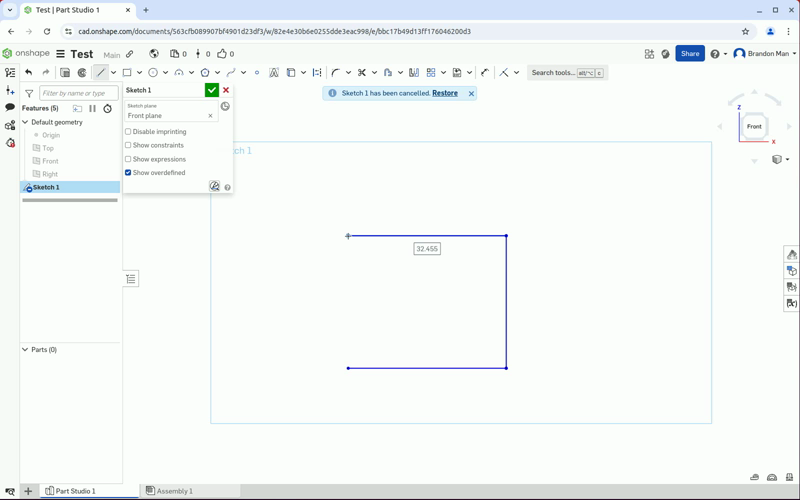
mouse_move(348, 368)
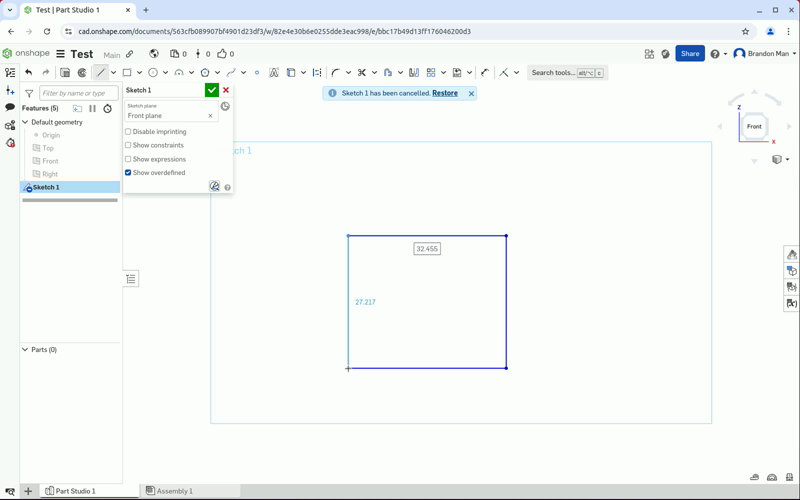
key_up(shift)
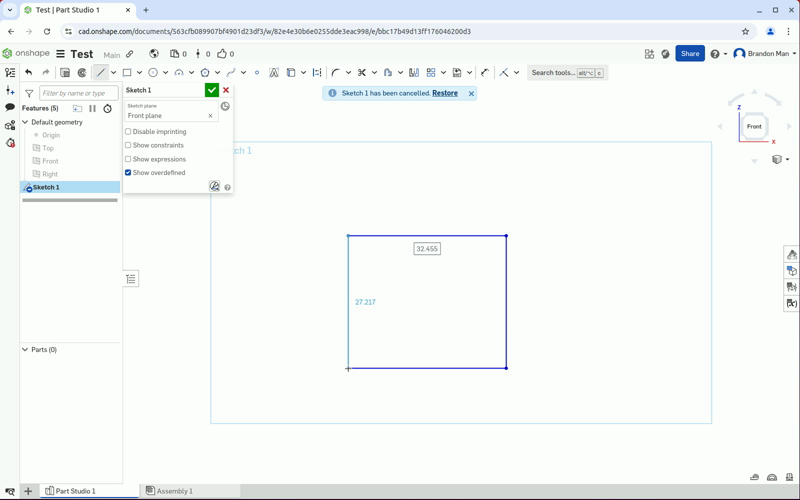
click(348, 368)
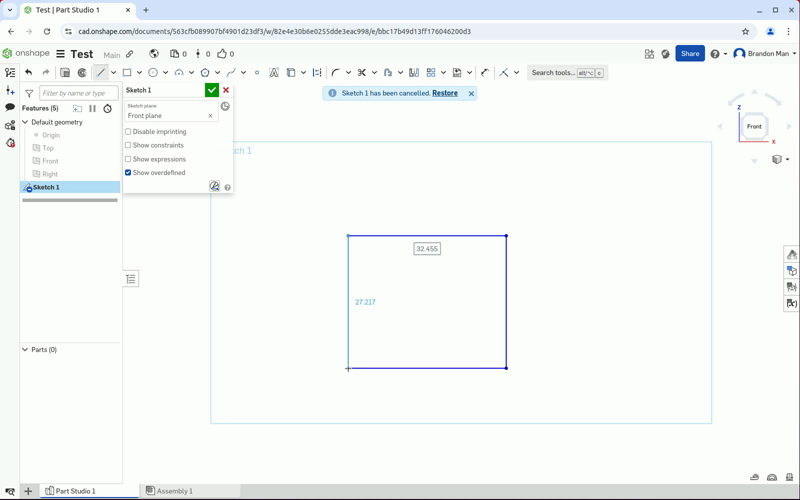
key(esc)
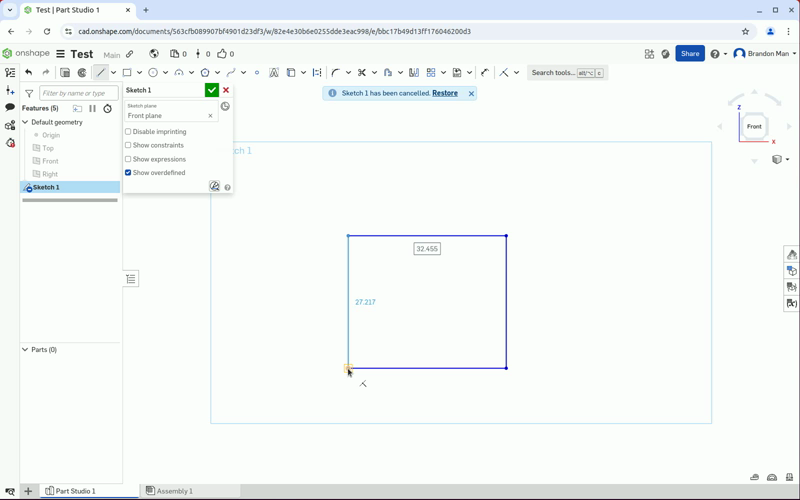
mouse_move(373, 307)
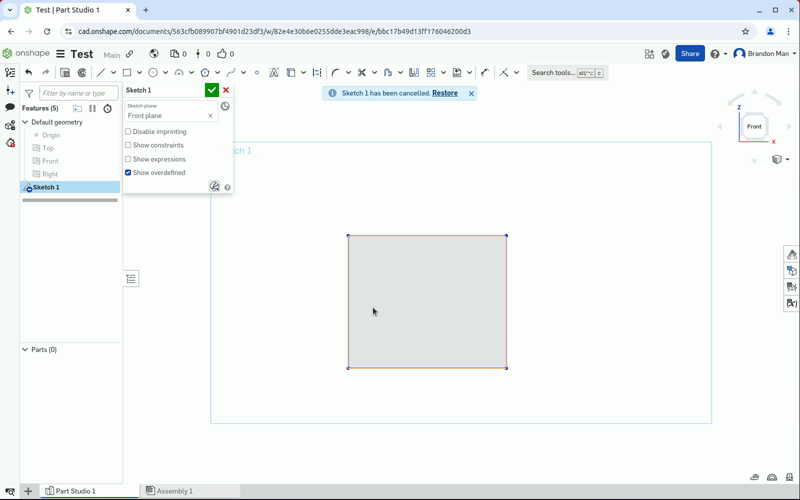
click(373, 307)
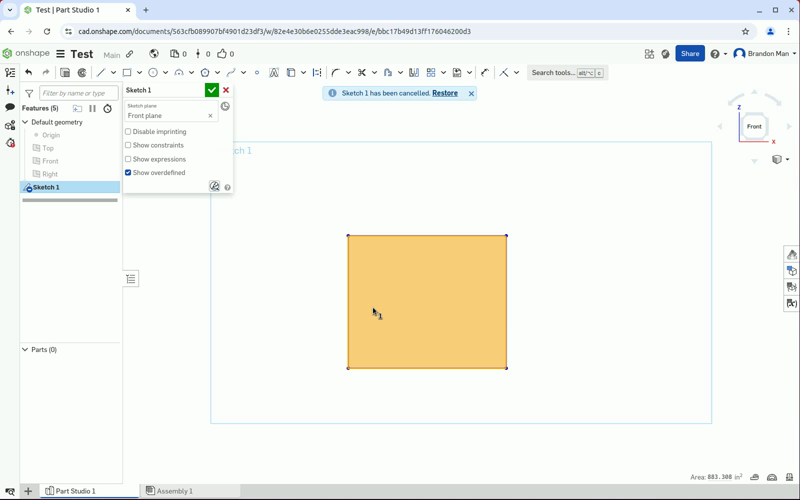
mouse_move(73, 352)
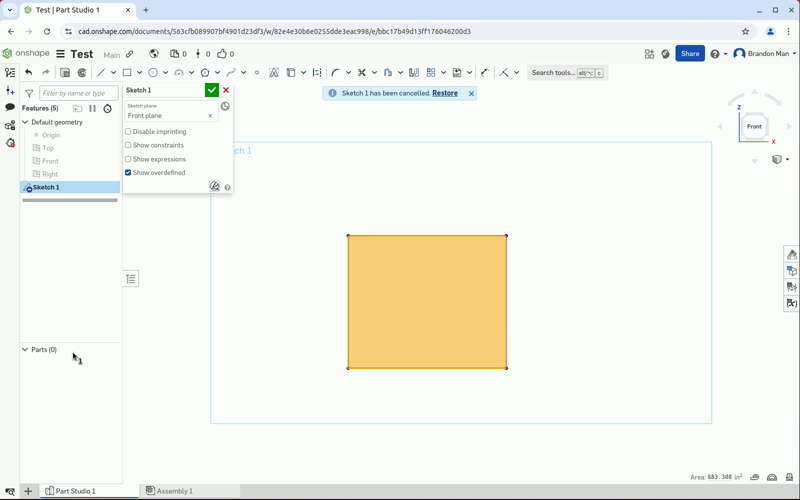
key(shift+y)
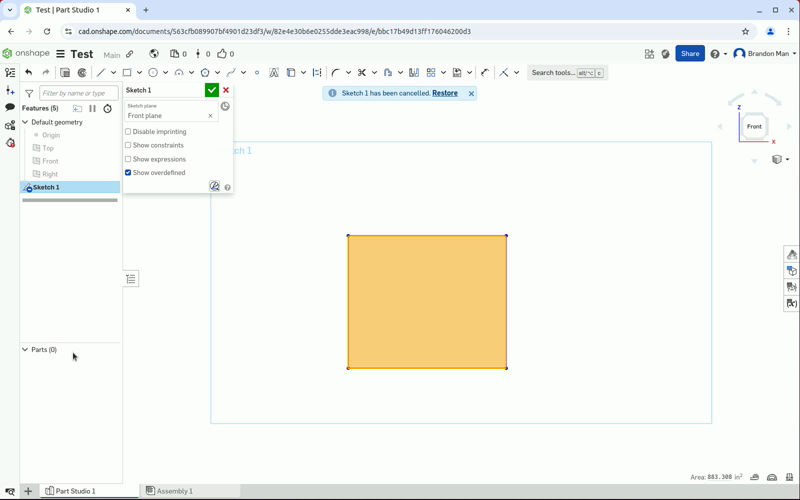
key(shift+e)
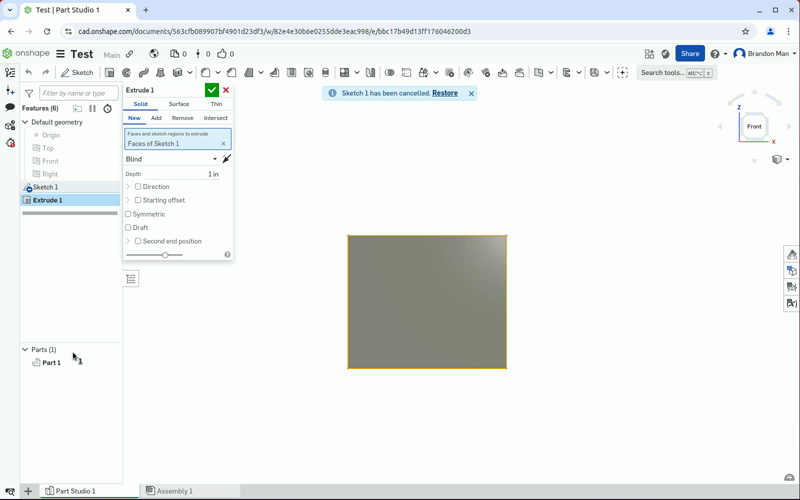
mouse_move(143, 106)
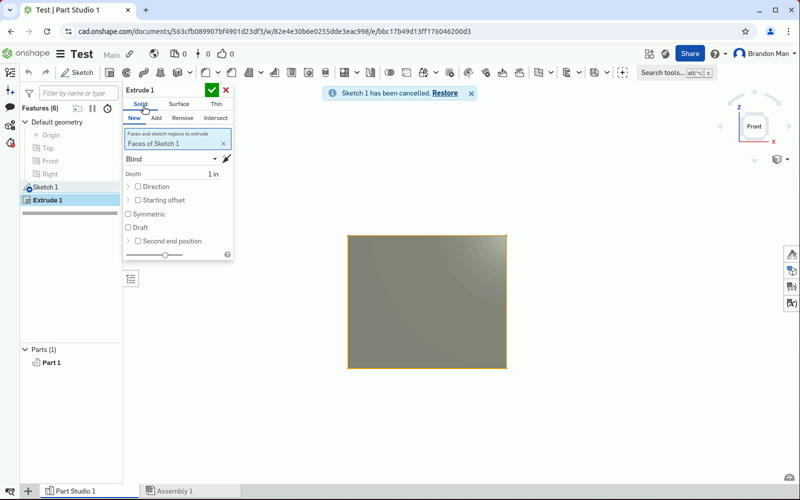
click(143, 106)
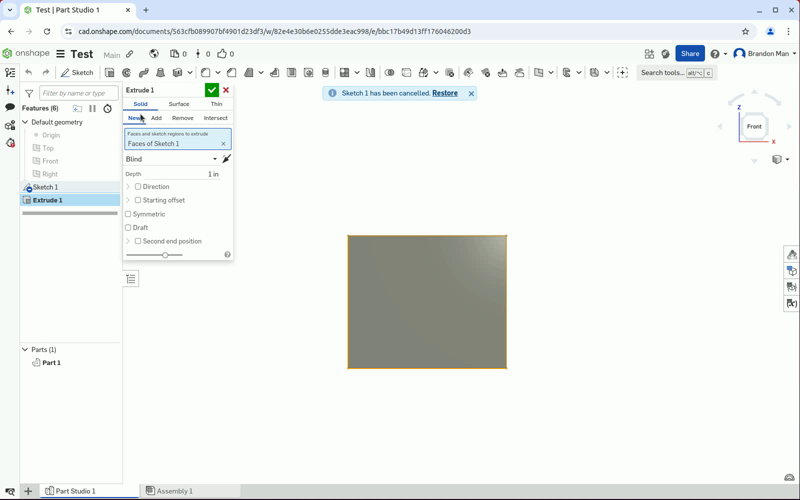
mouse_move(137, 120)
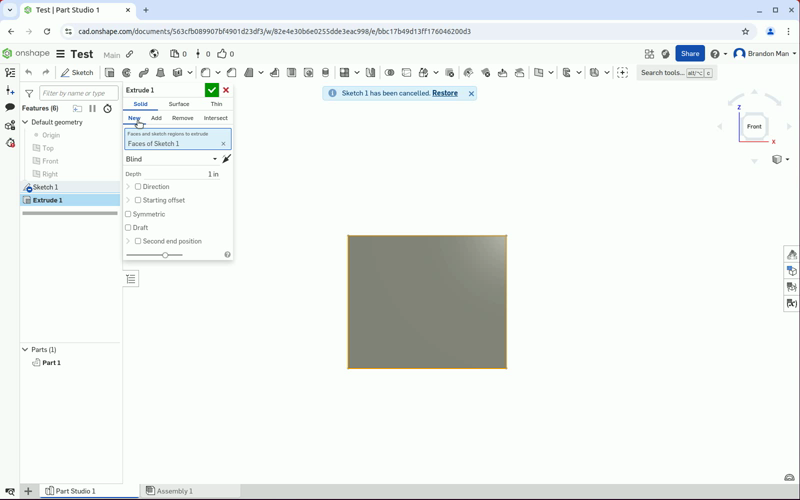
click(137, 120)
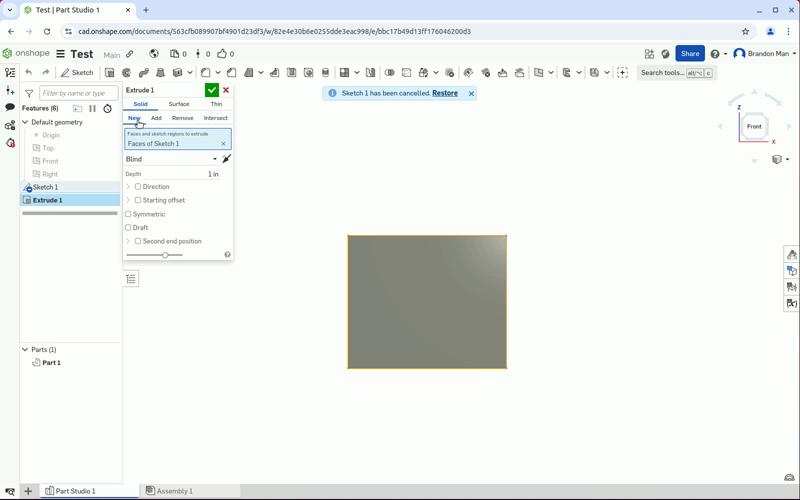
key(tab, 4)
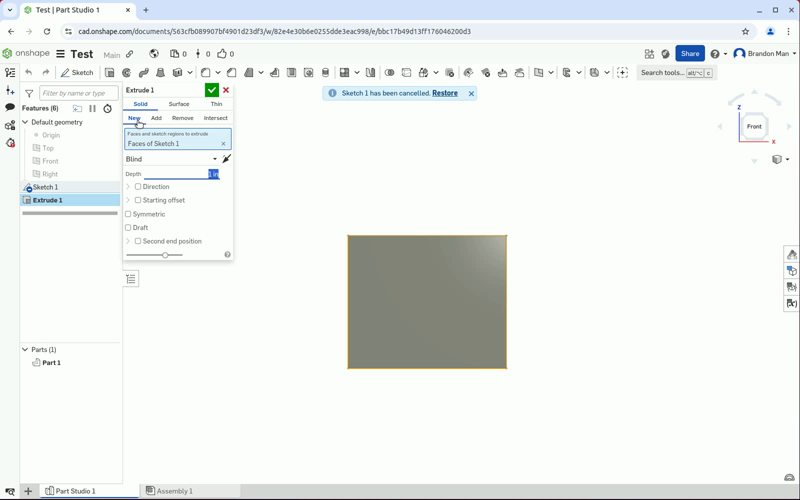
text(-15.405)
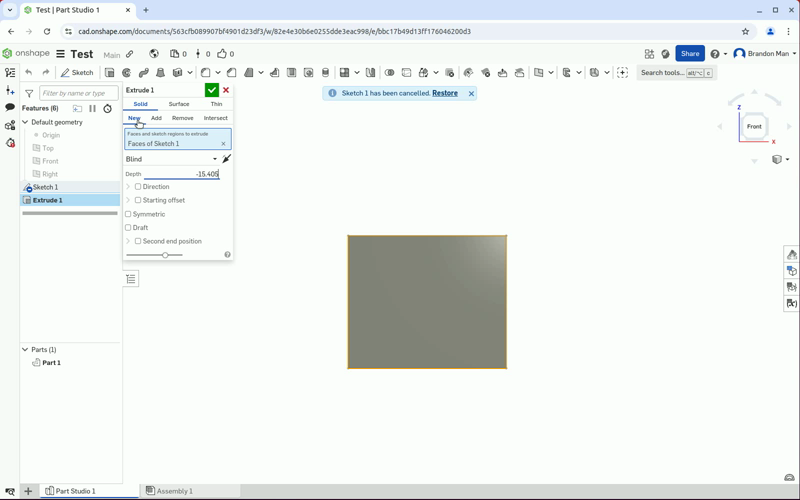
key(enter)
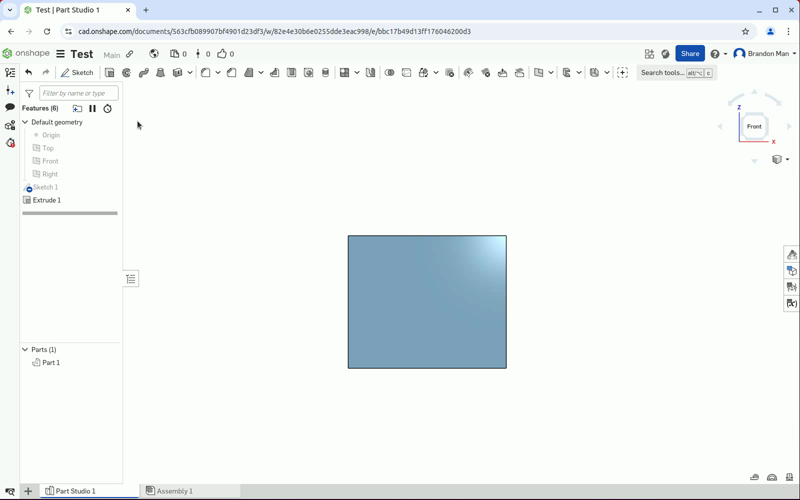
key(shift+h)
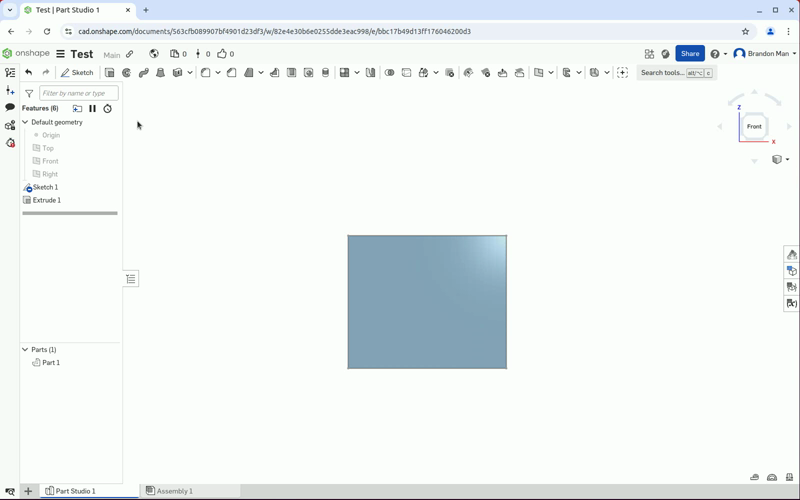
key(shift+h)
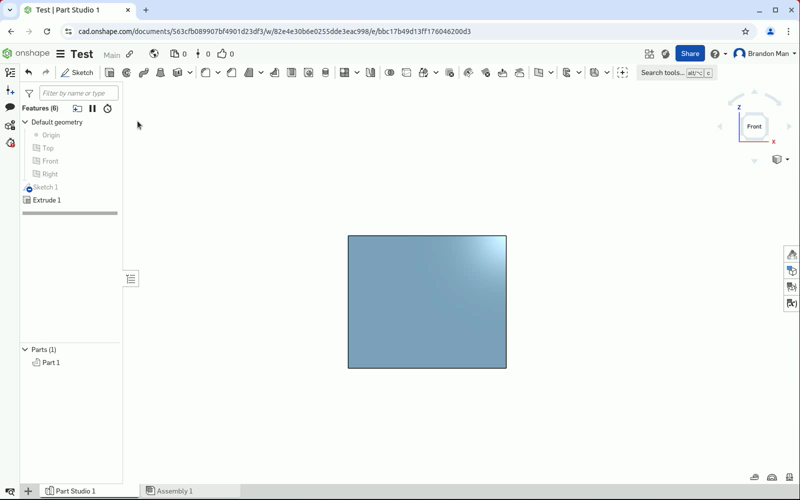
mouse_move(73, 189)
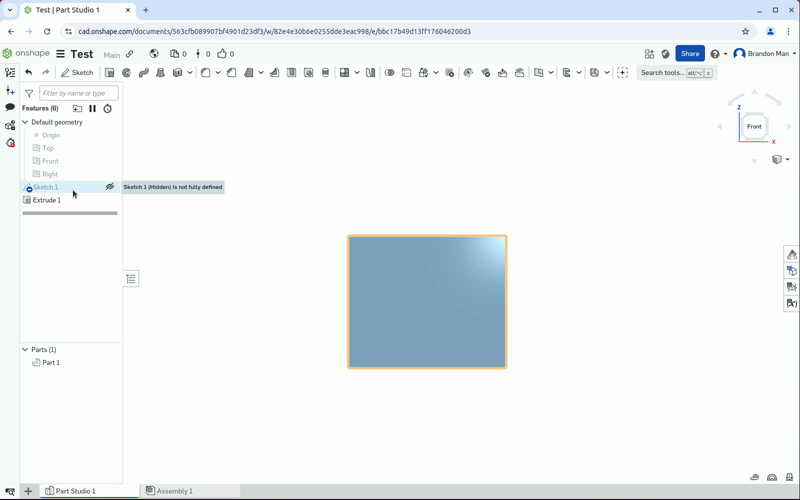
click(73, 189)
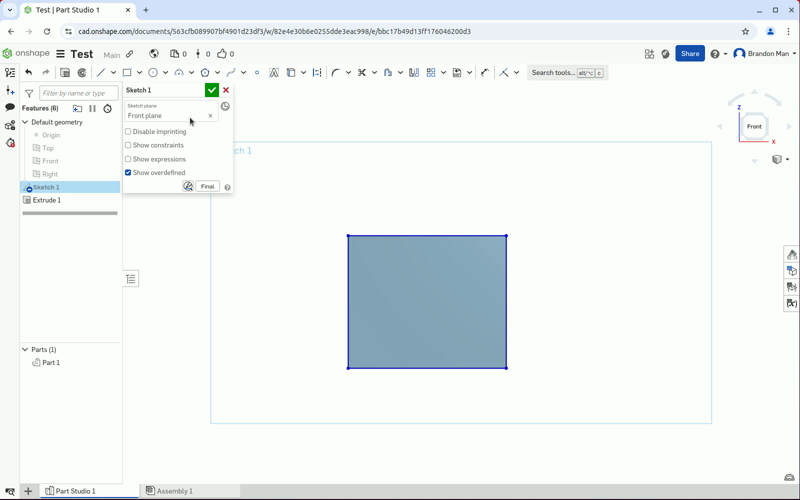
mouse_move(229, 92)
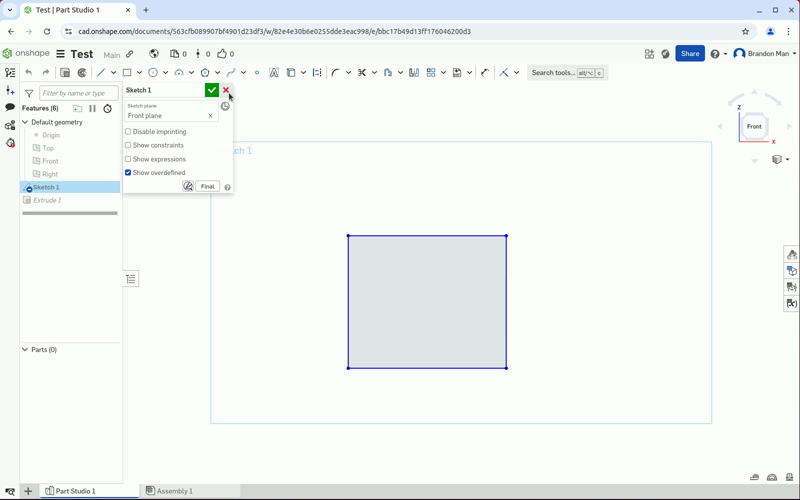
click(229, 92)
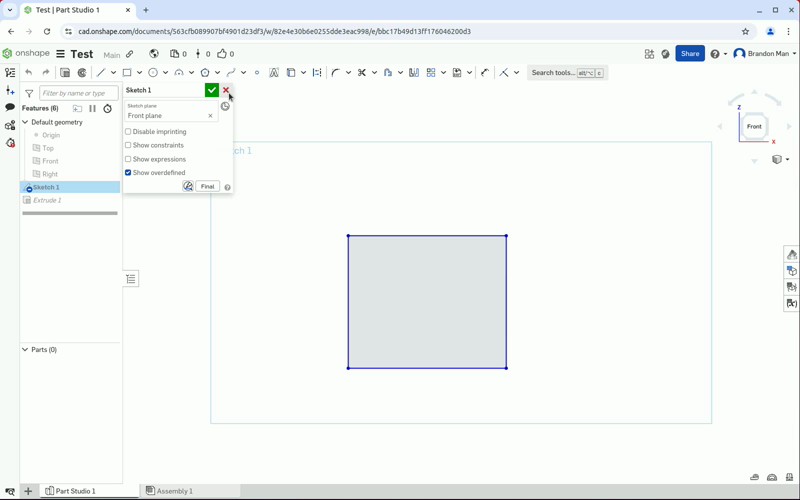
key(shift+s)
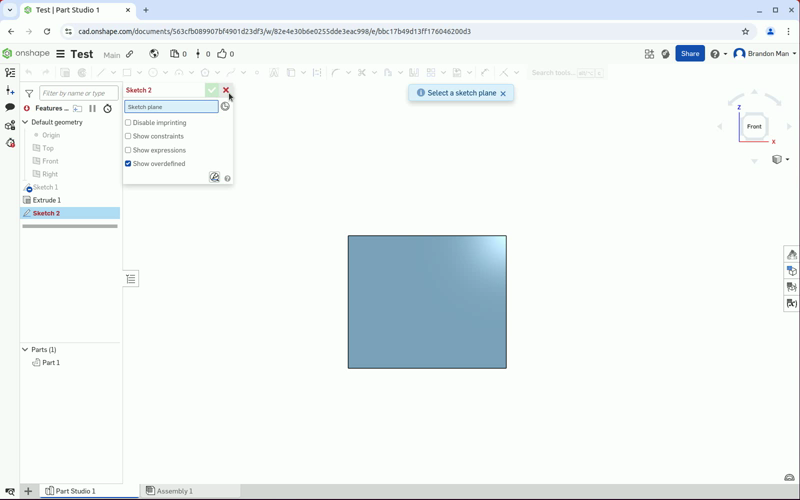
mouse_move(73, 163)
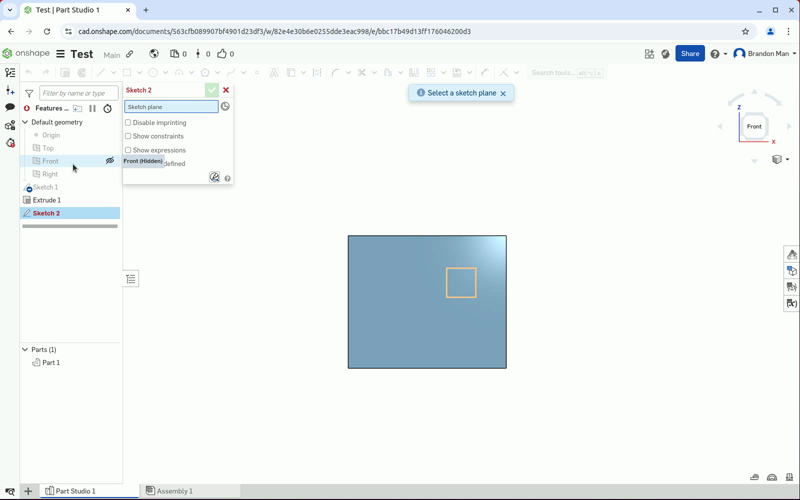
click(73, 163)
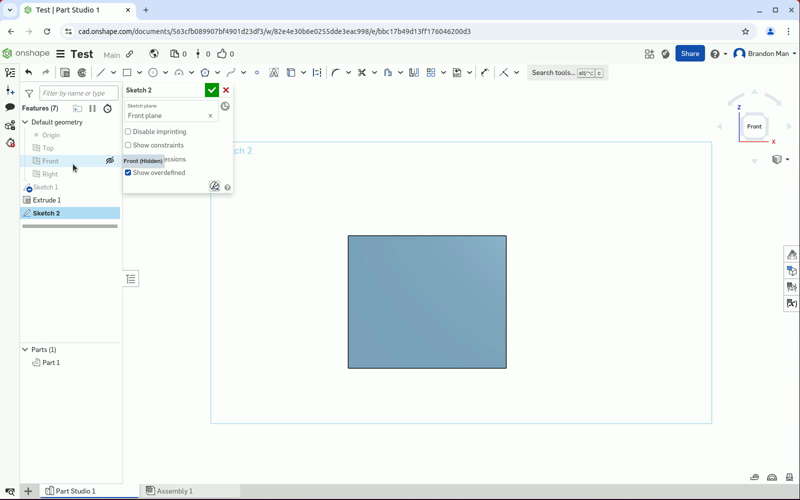
mouse_move(73, 352)
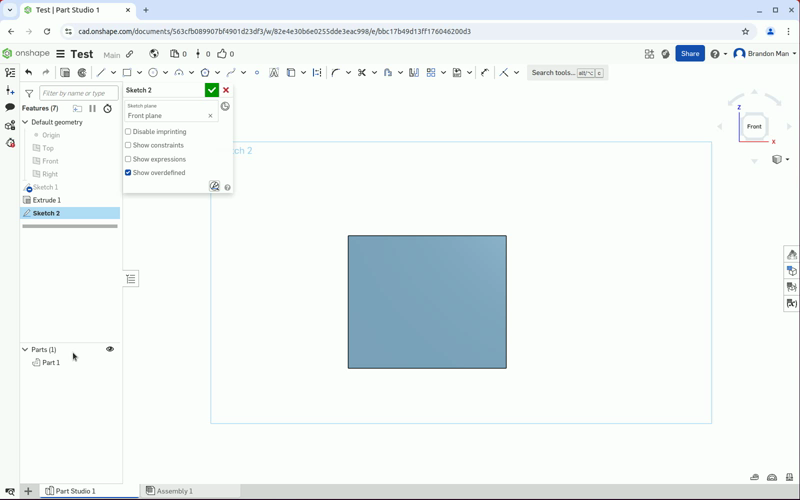
key(y)
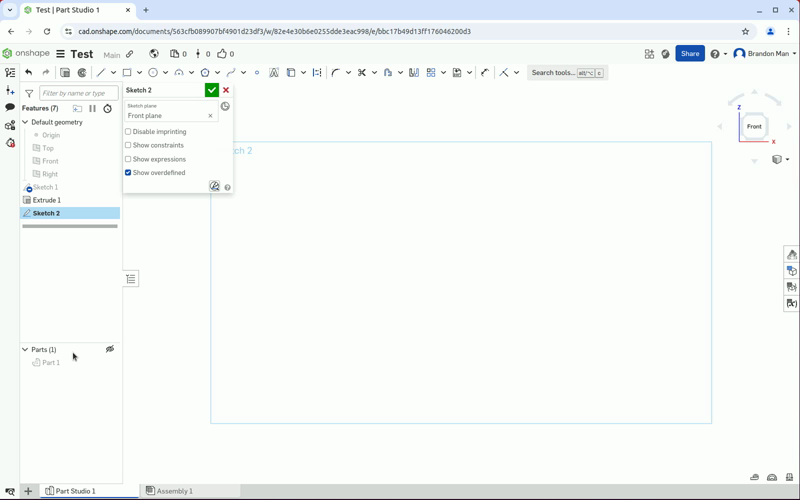
key(c)
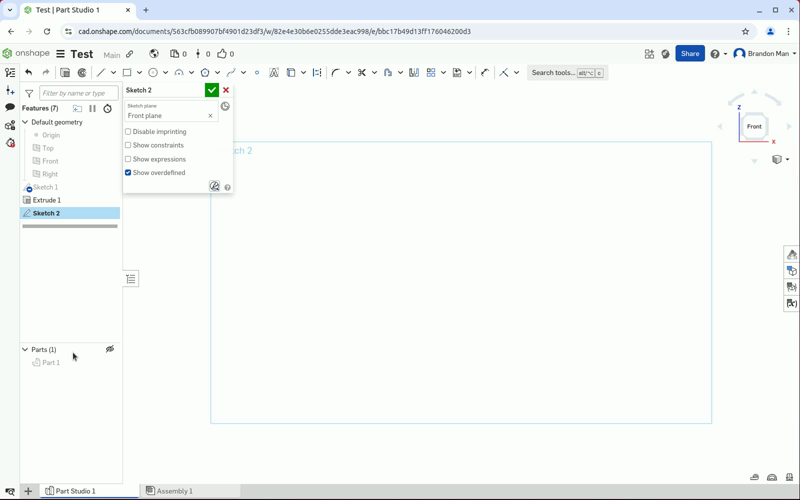
key_down(shift)
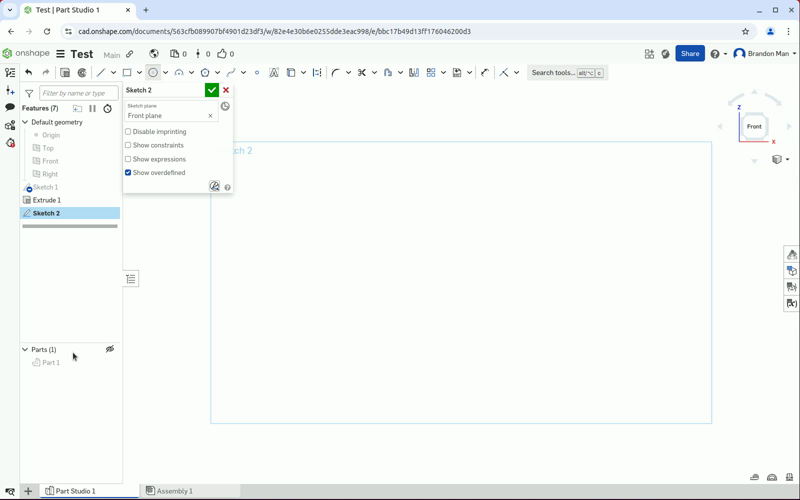
mouse_move(426, 303)
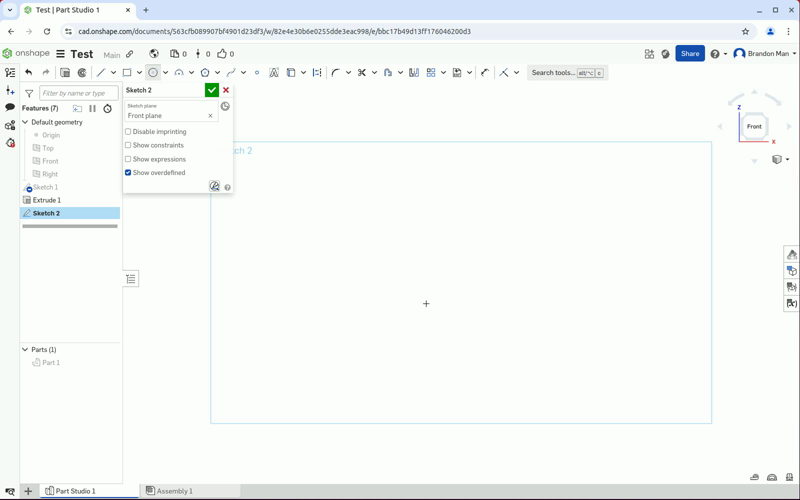
click(426, 303)
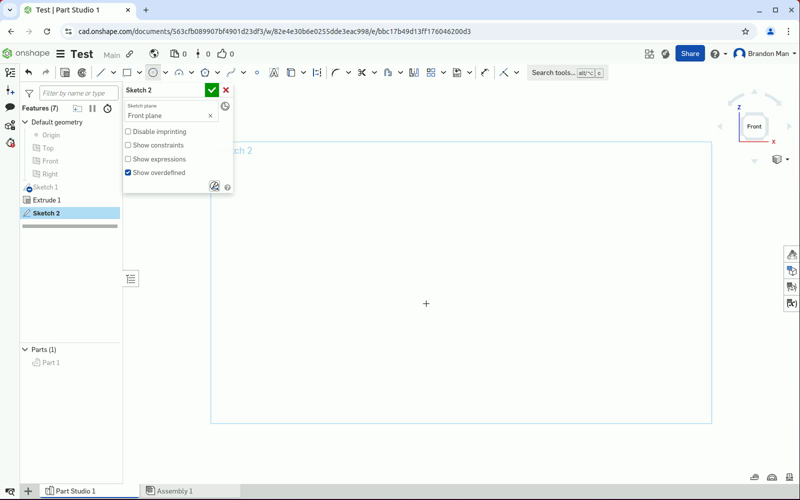
key_up(shift)
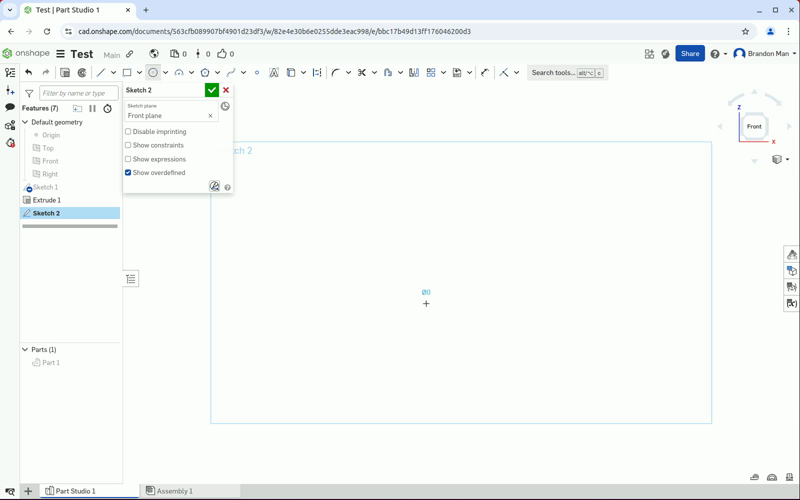
mouse_move(456, 303)
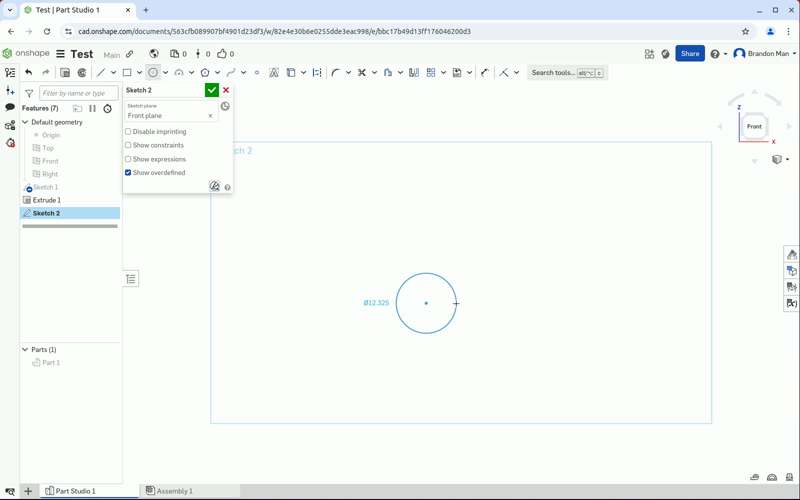
click(456, 303)
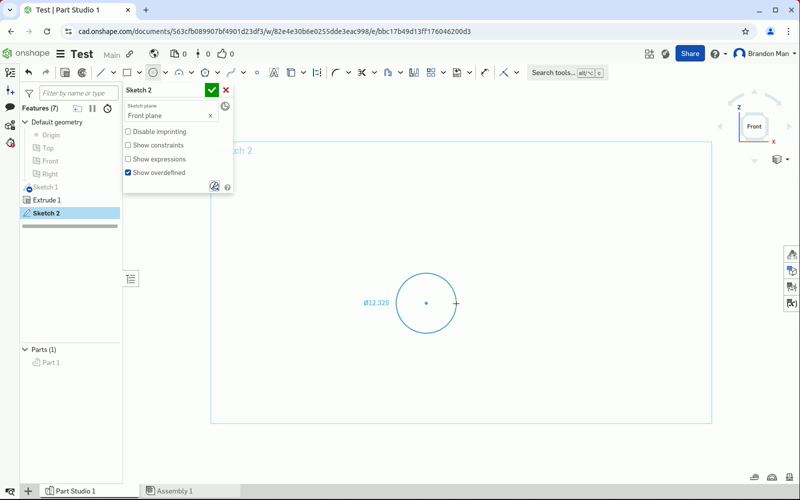
key(esc)
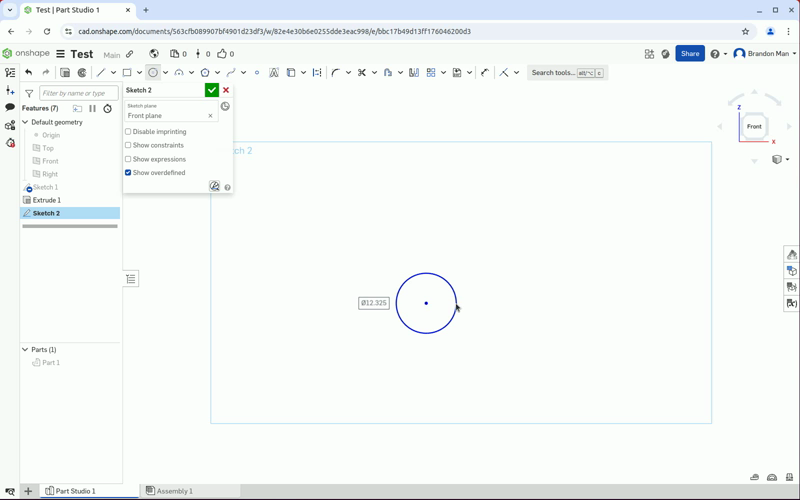
mouse_move(421, 314)
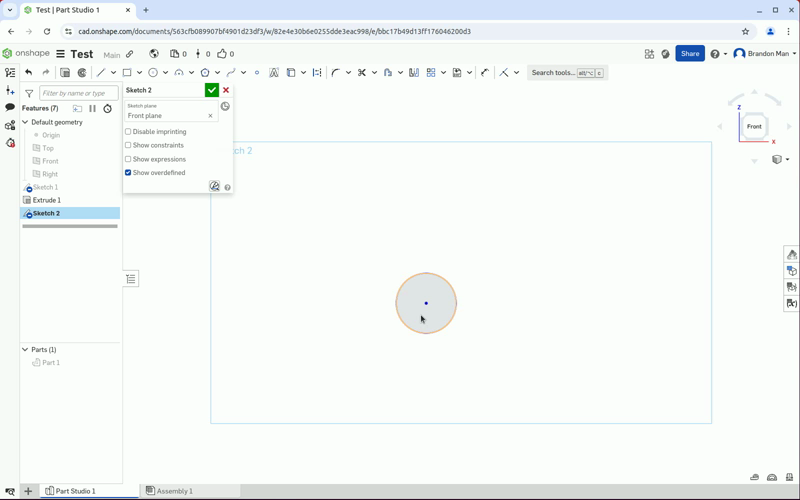
click(421, 314)
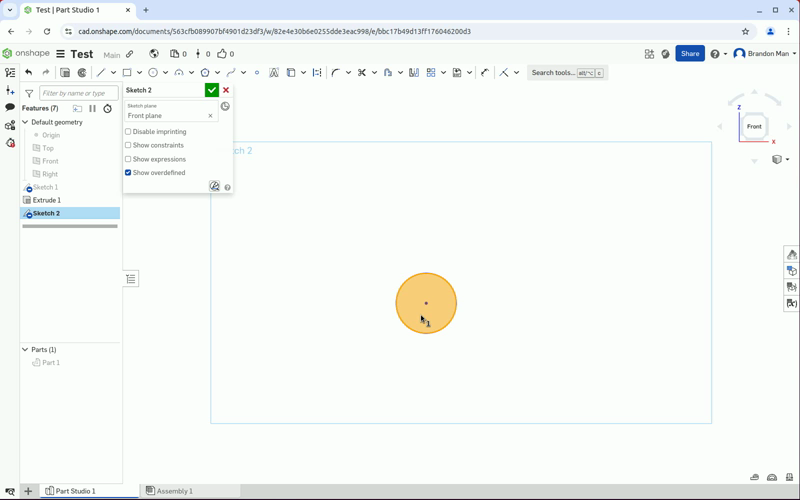
mouse_move(73, 352)
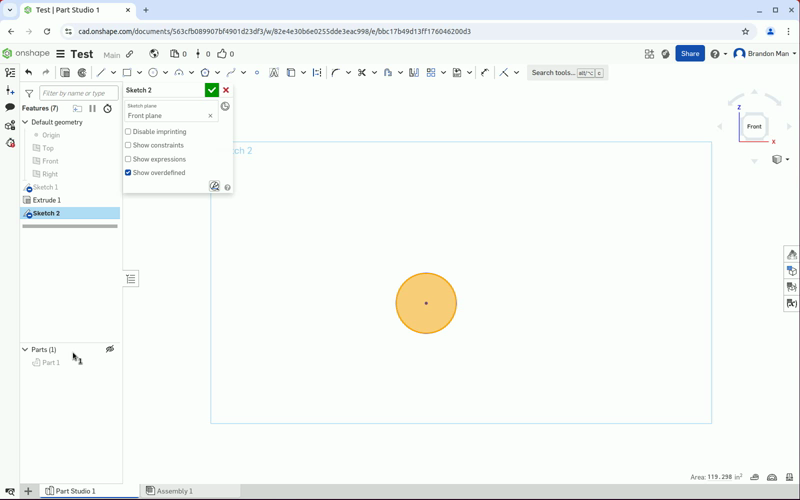
key(shift+y)
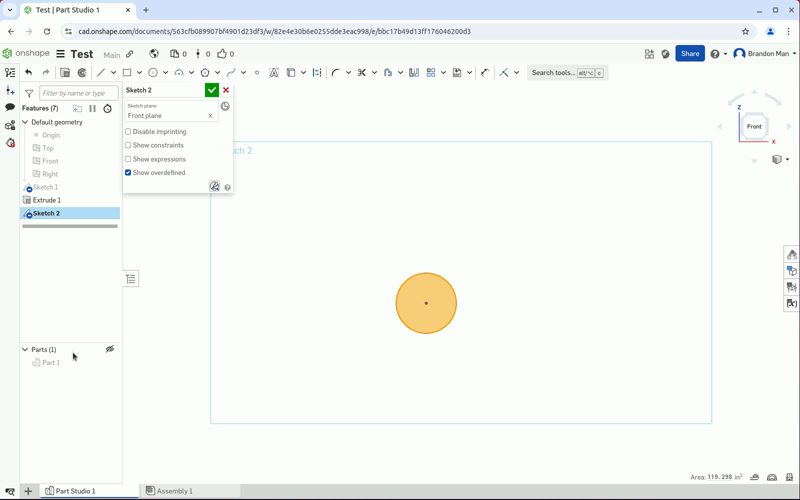
key(shift+e)
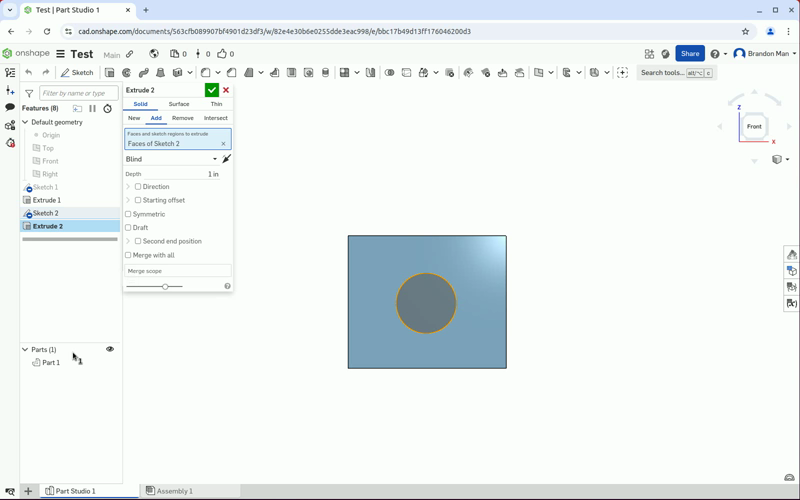
mouse_move(143, 106)
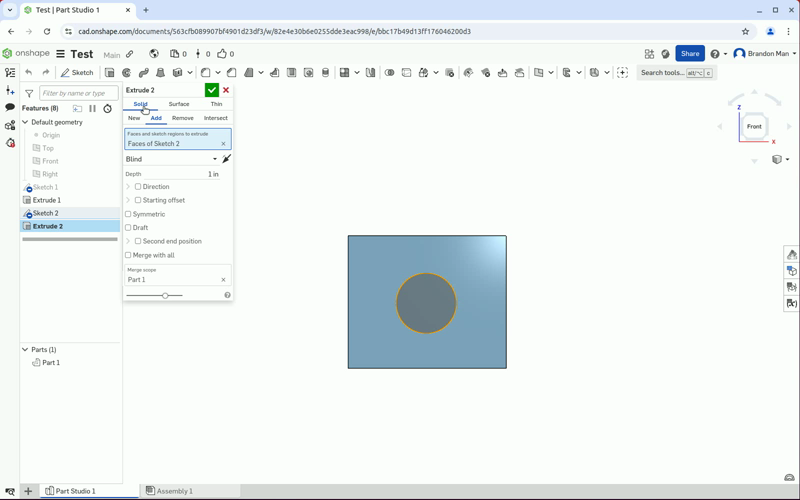
click(143, 106)
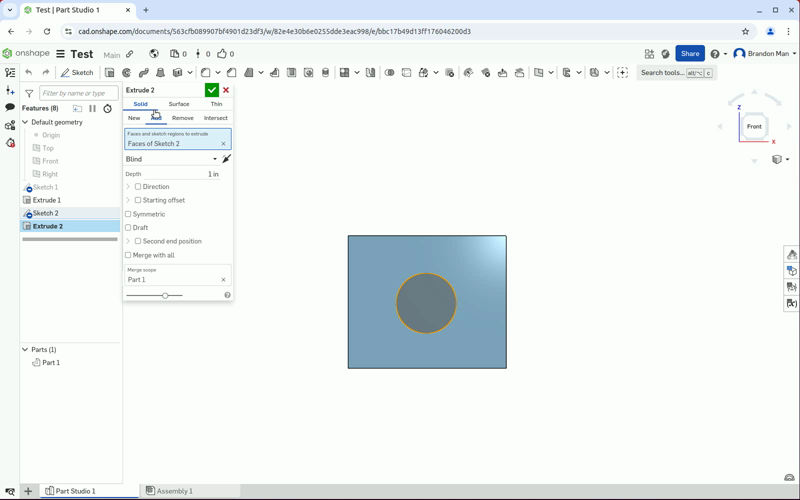
mouse_move(186, 120)
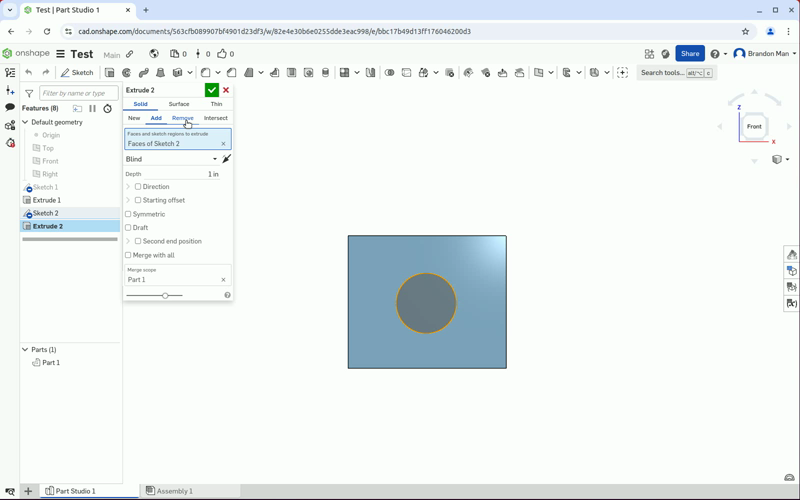
click(186, 120)
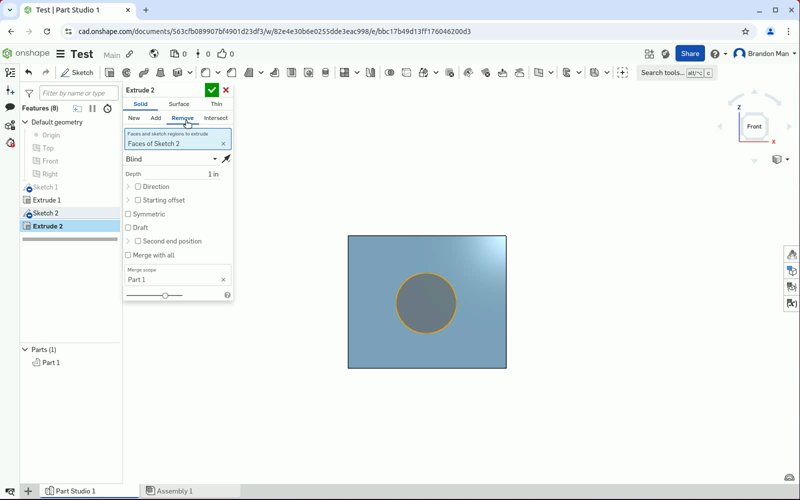
key(tab, 4)
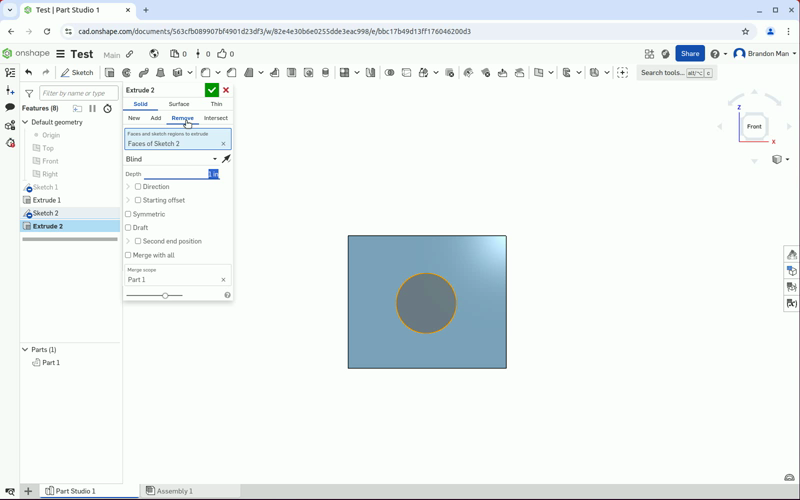
text(30.811)
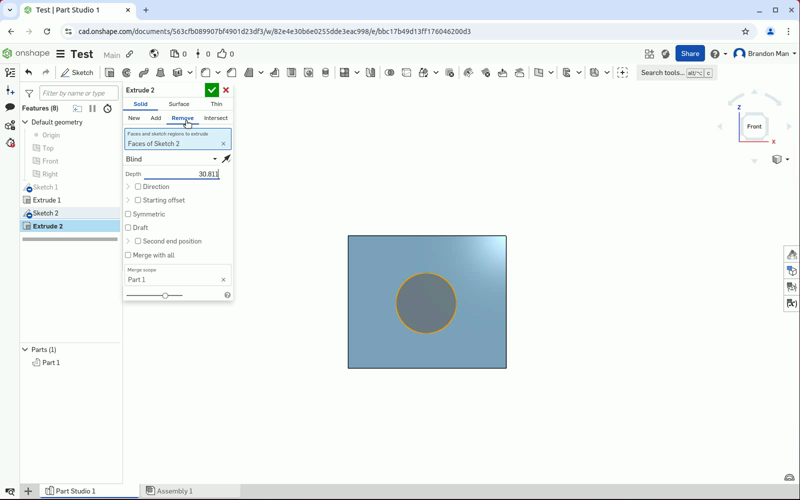
key(tab, 6)
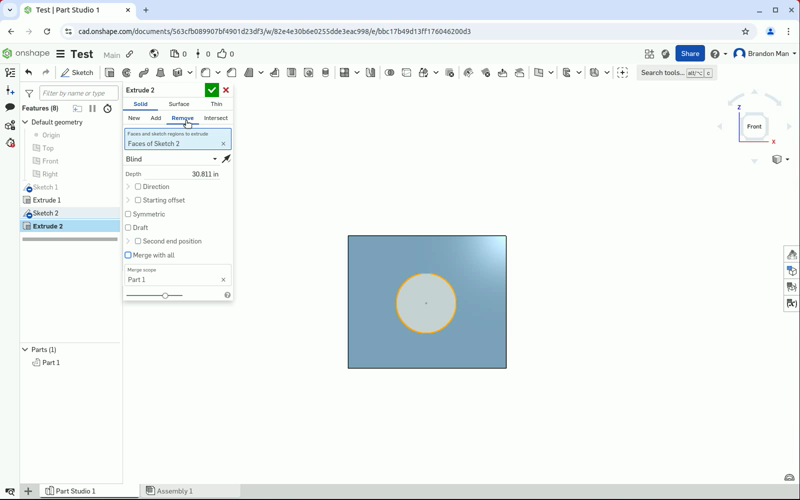
key(space)
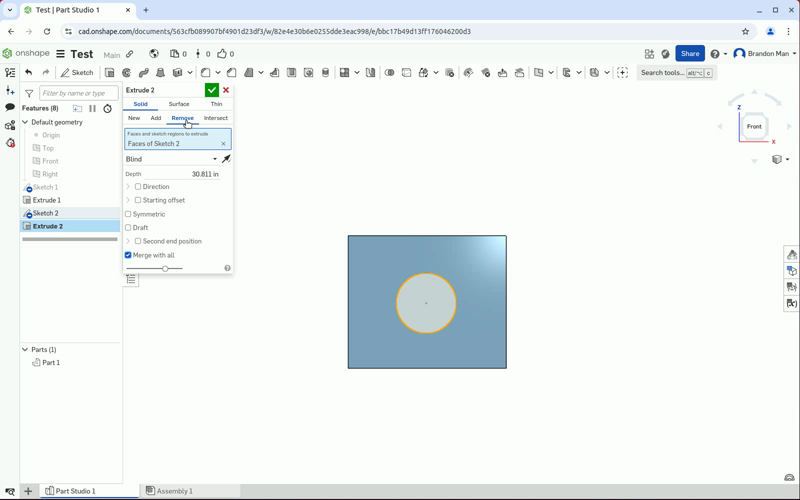
key(enter)
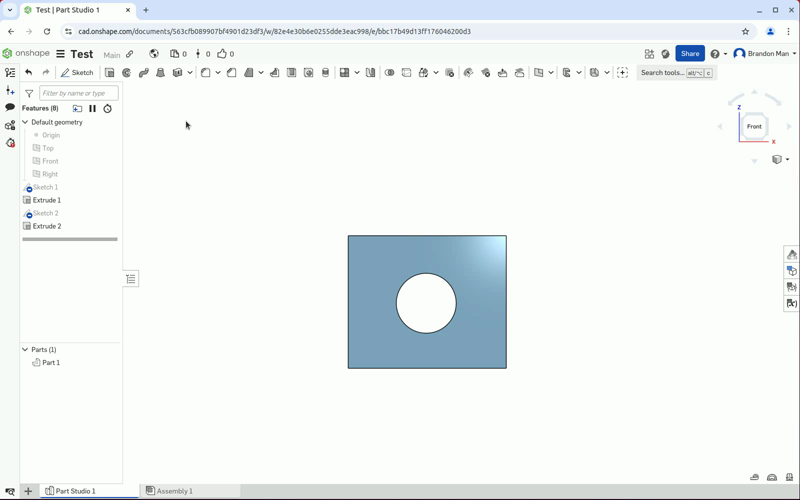
key(shift+h)
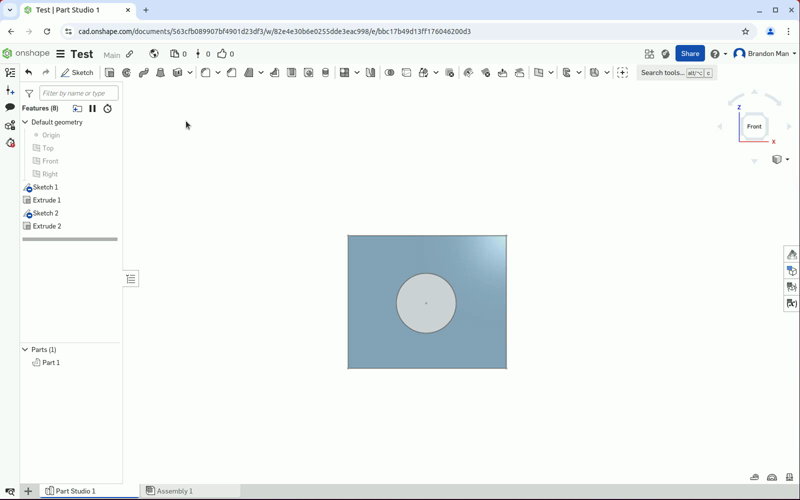
key(shift+h)
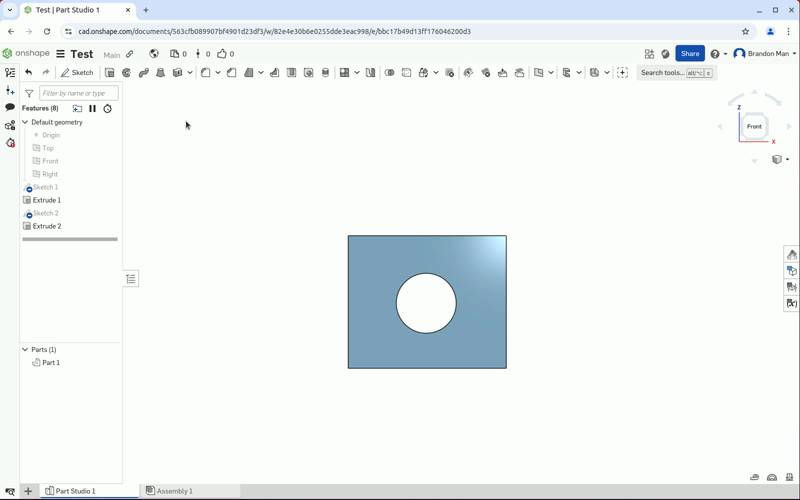
mouse_move(73, 189)
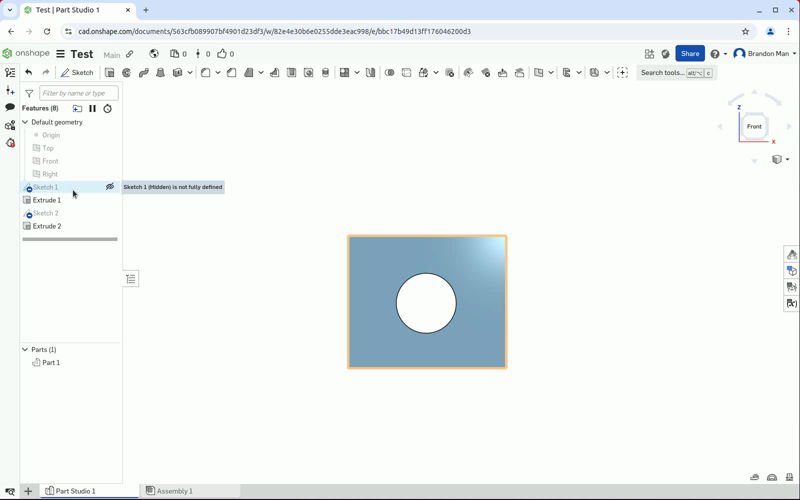
click(73, 189)
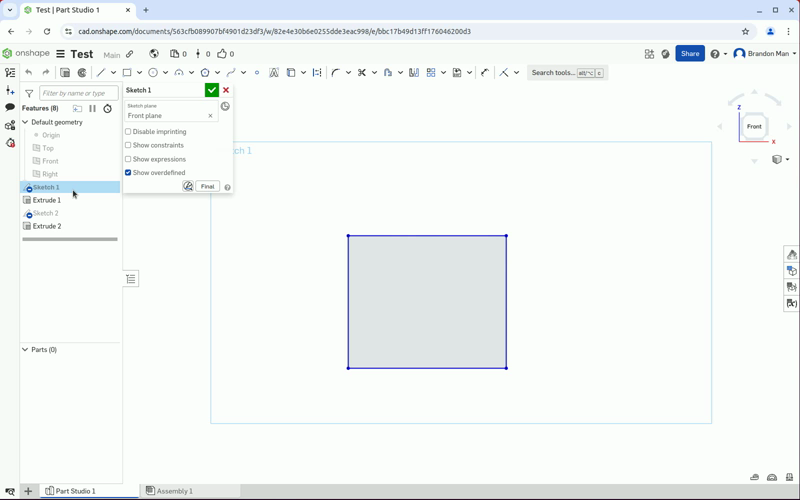
mouse_move(229, 92)
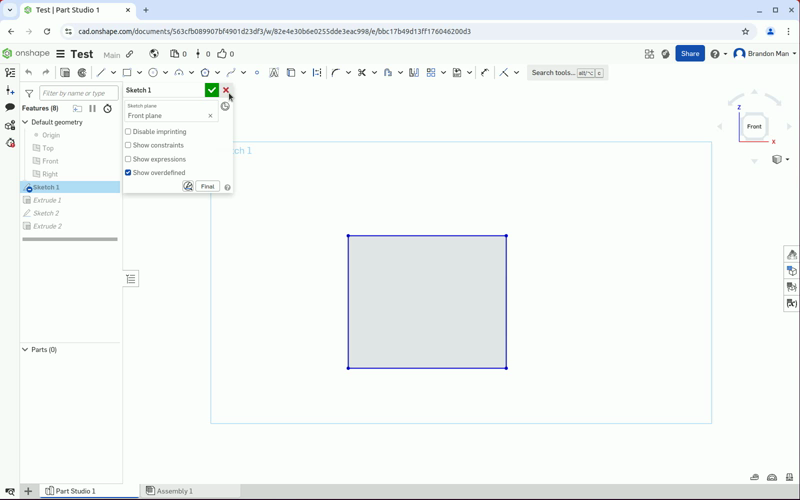
click(229, 92)
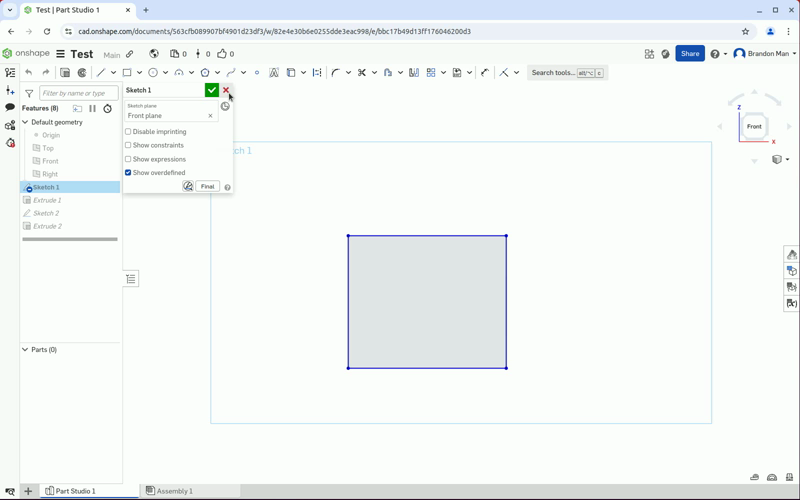
key(shift+s)
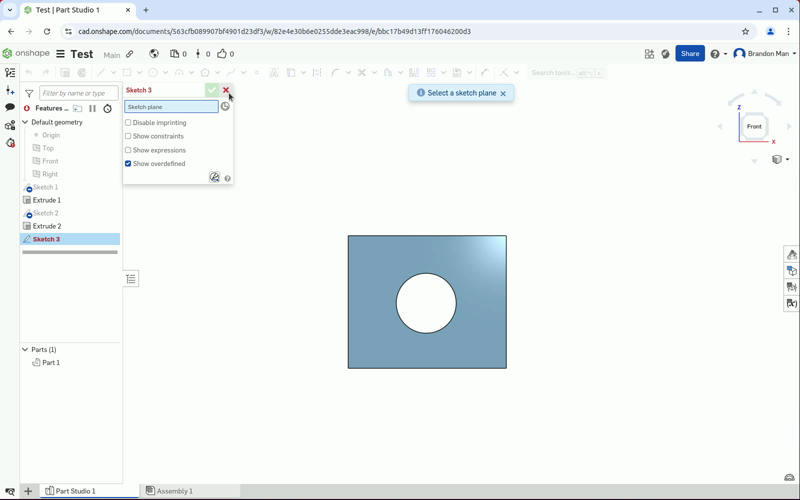
mouse_move(73, 163)
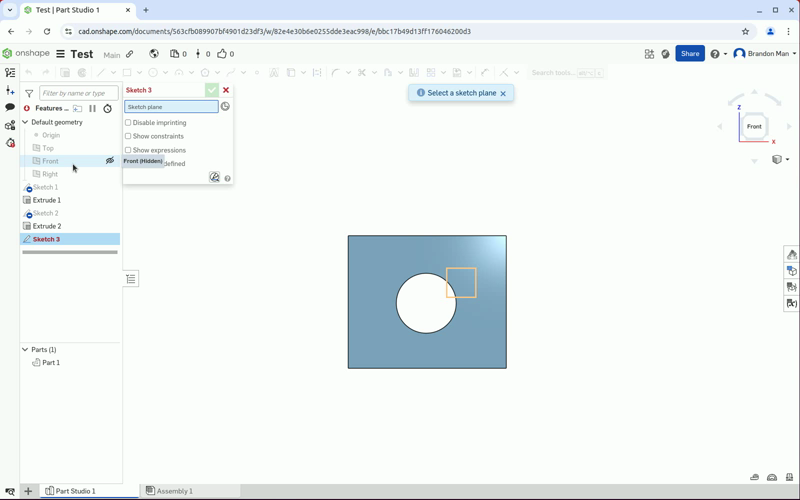
click(73, 163)
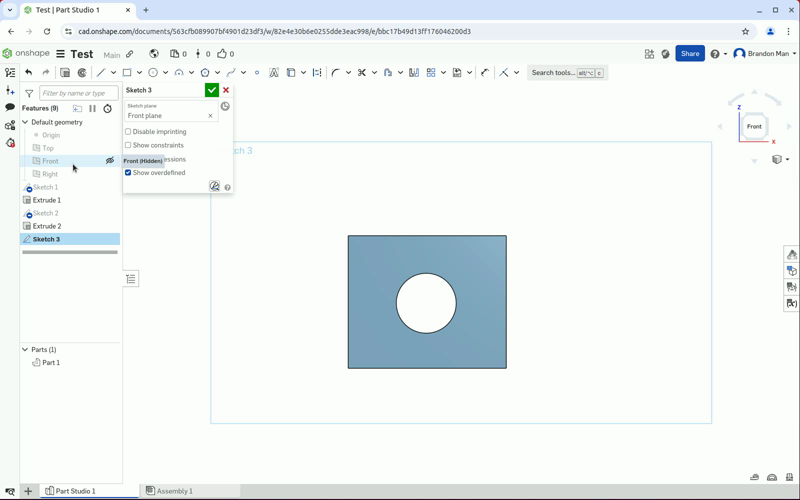
mouse_move(73, 352)
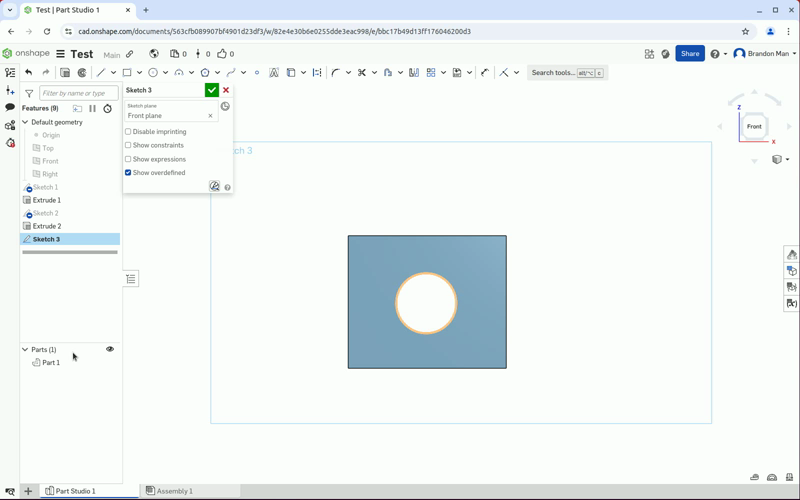
key(y)
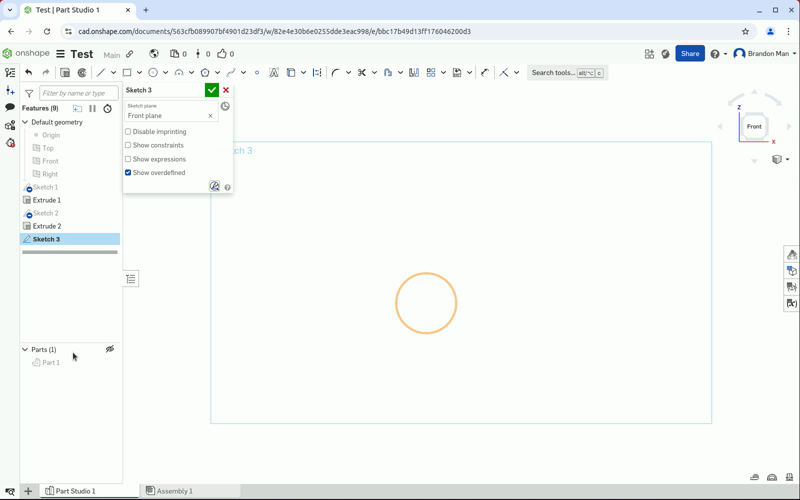
key(c)
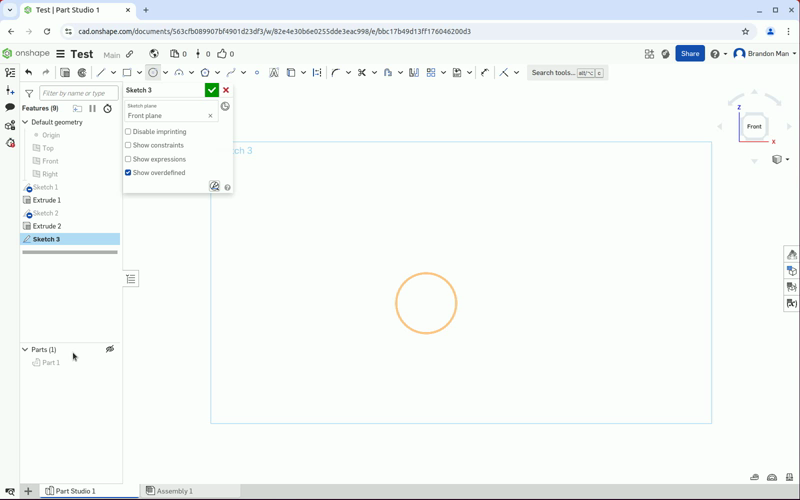
key_down(shift)
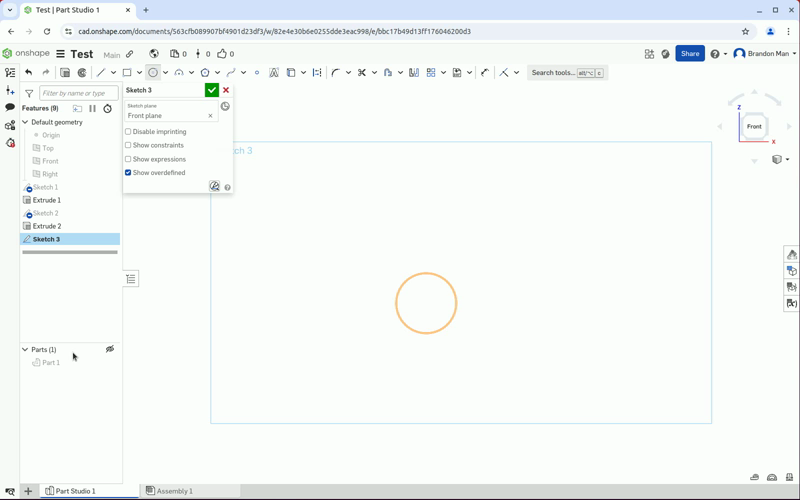
mouse_move(426, 303)
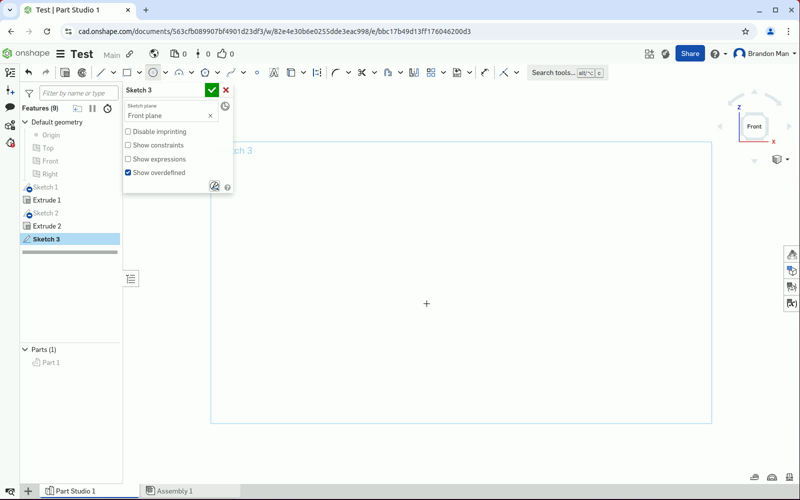
click(426, 303)
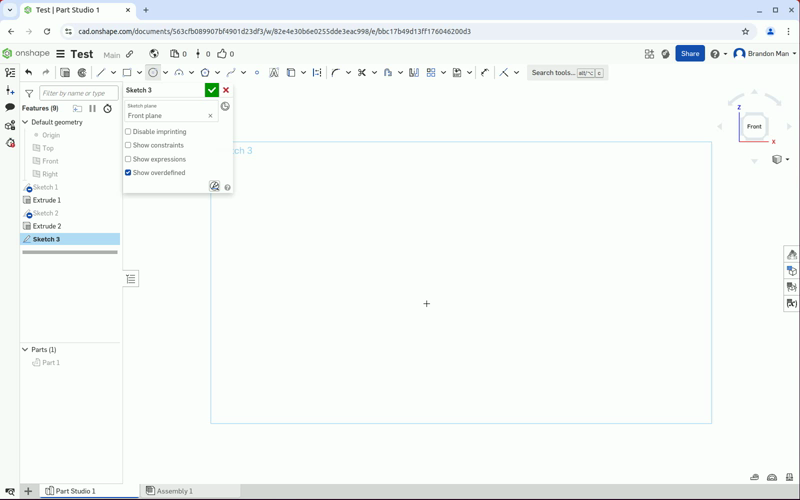
key_up(shift)
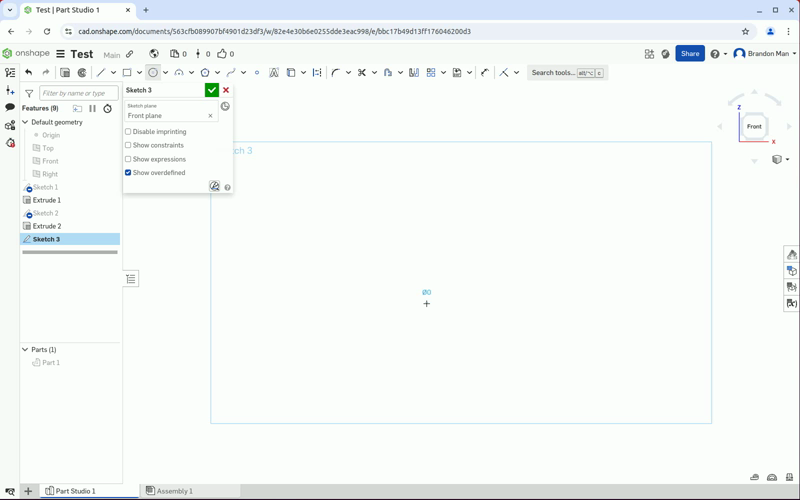
mouse_move(473, 303)
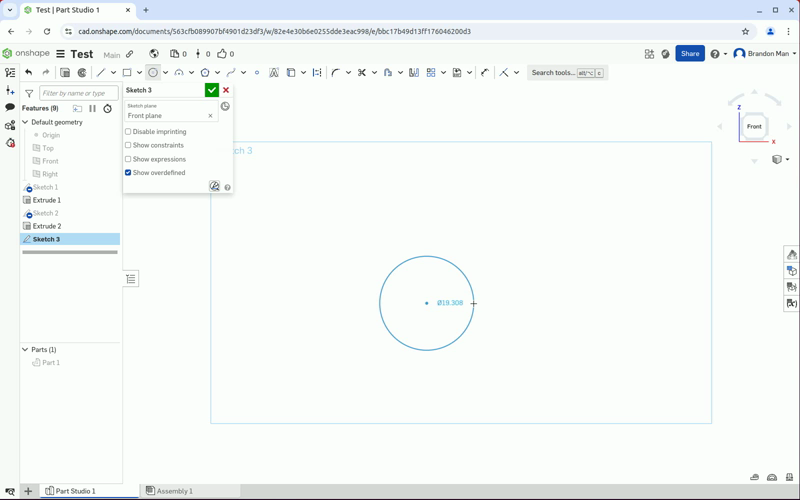
click(473, 303)
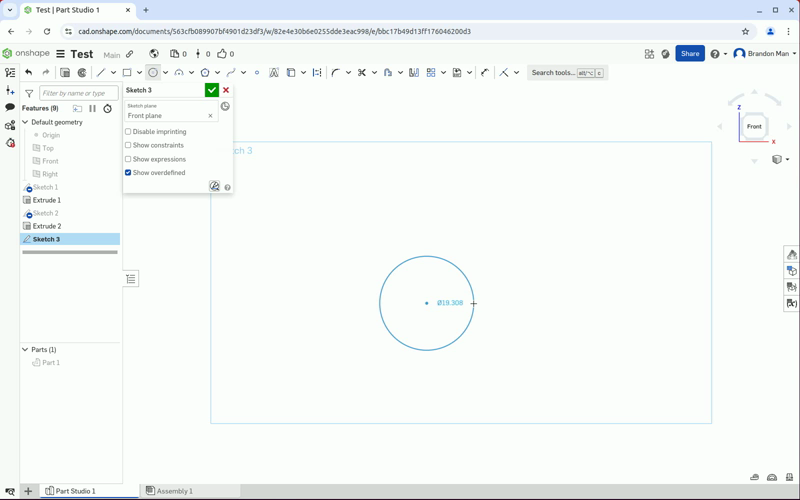
key(esc)
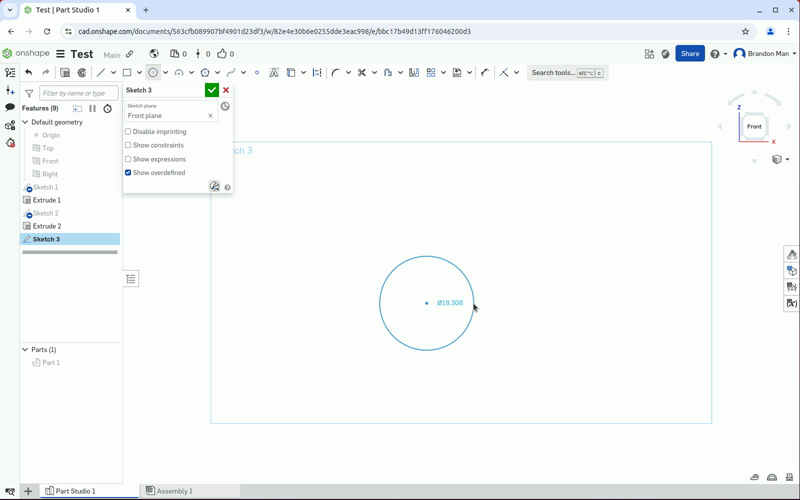
key(c)
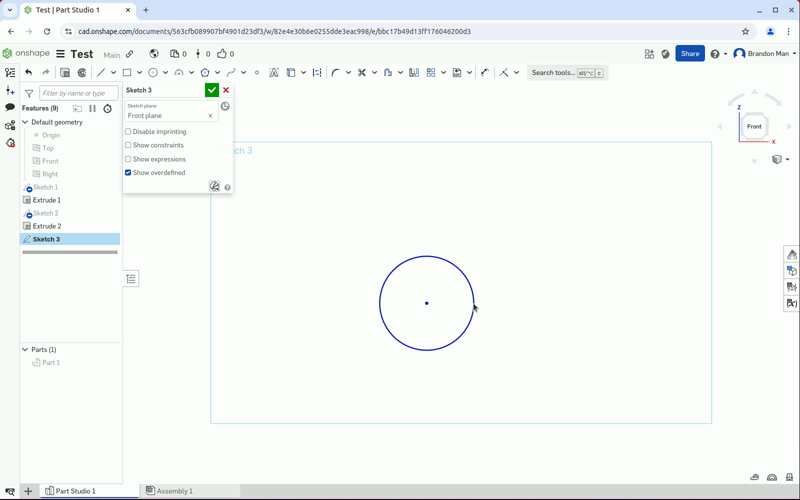
key_down(shift)
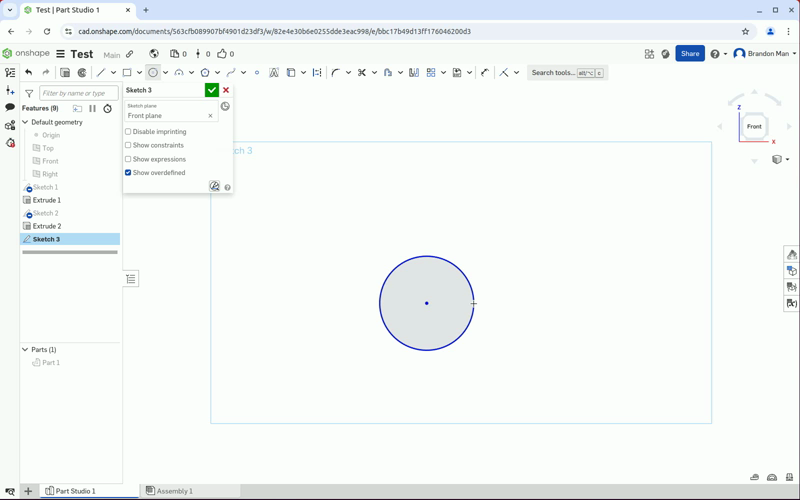
mouse_move(426, 303)
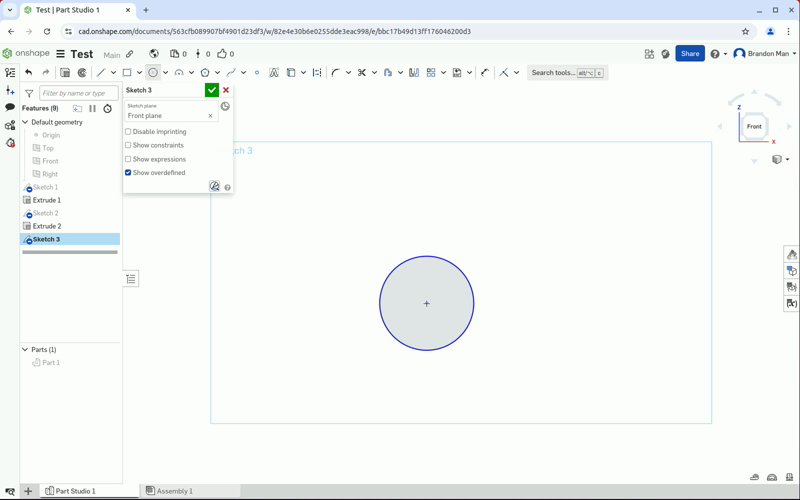
click(426, 303)
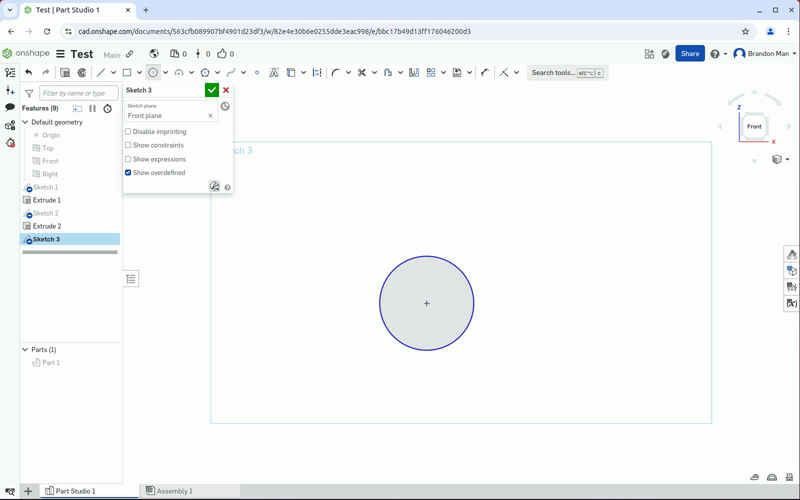
key_up(shift)
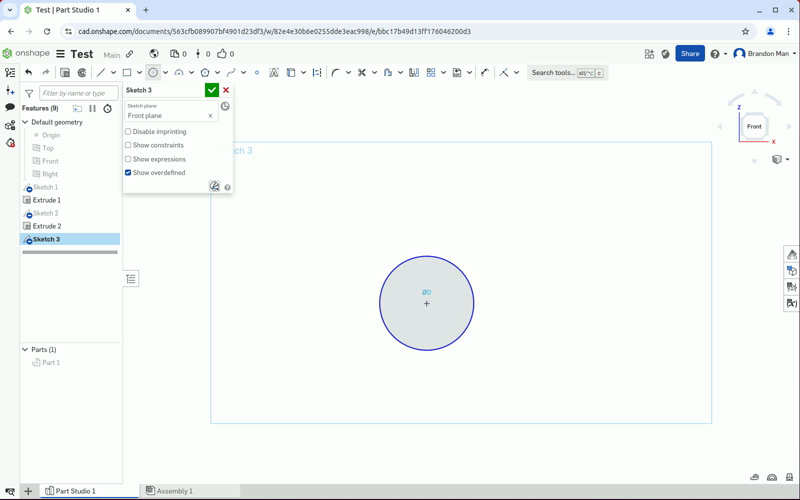
mouse_move(456, 303)
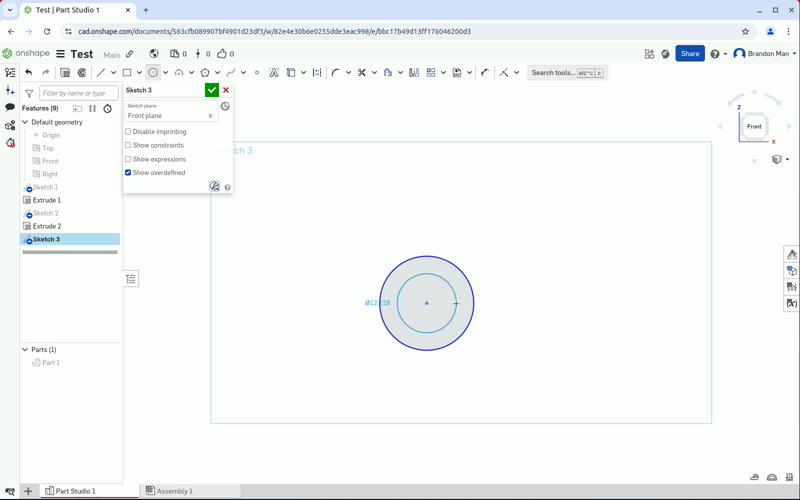
click(456, 303)
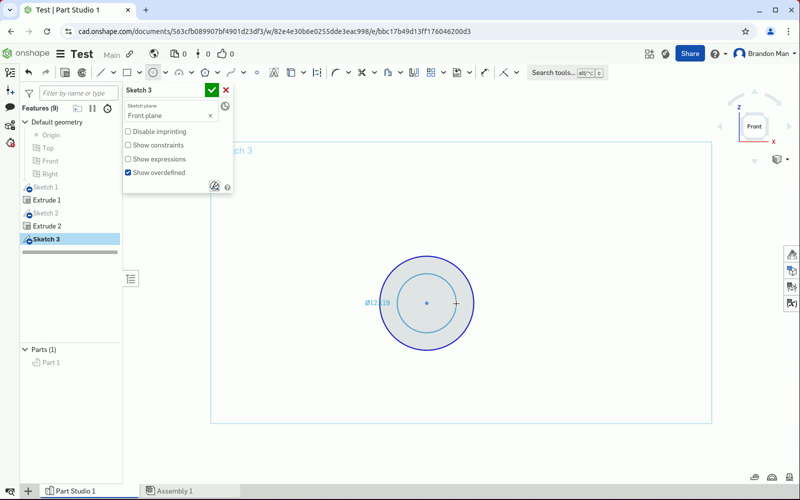
key(esc)
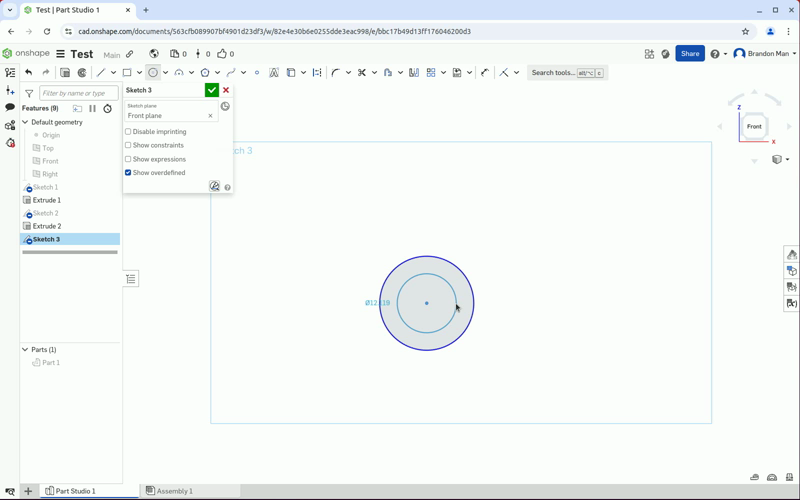
mouse_move(391, 291)
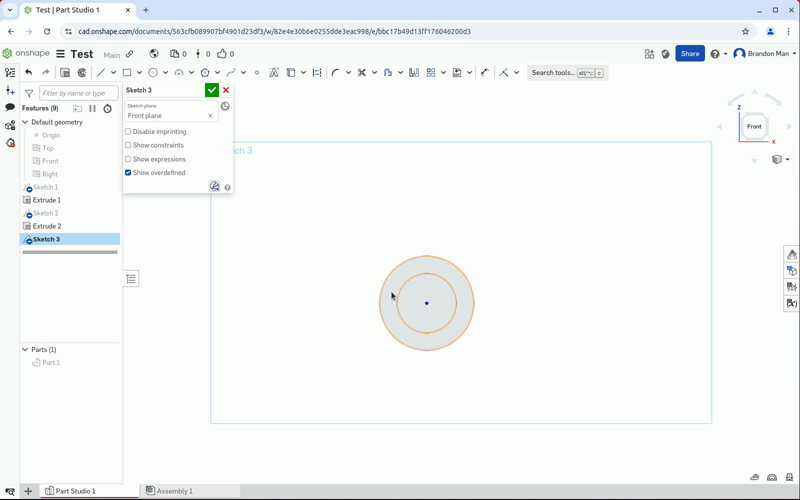
click(391, 291)
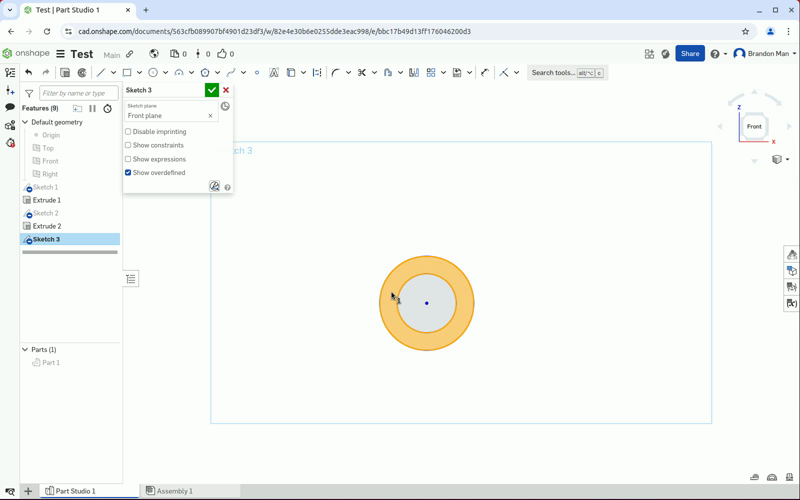
mouse_move(73, 352)
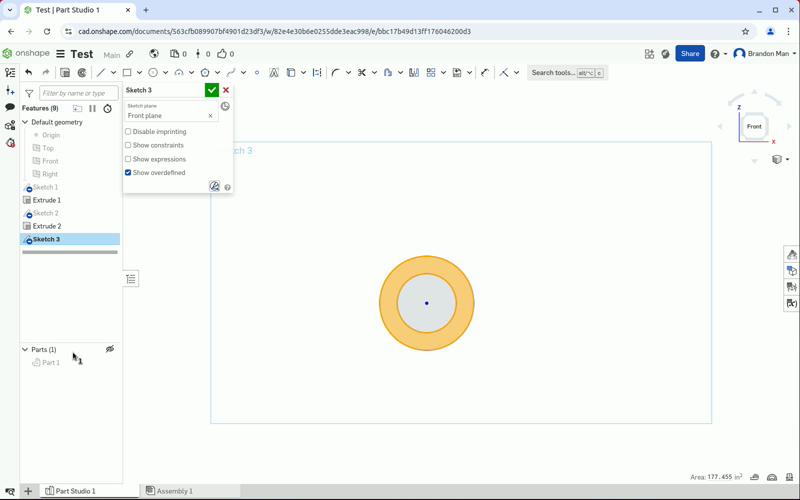
key(shift+y)
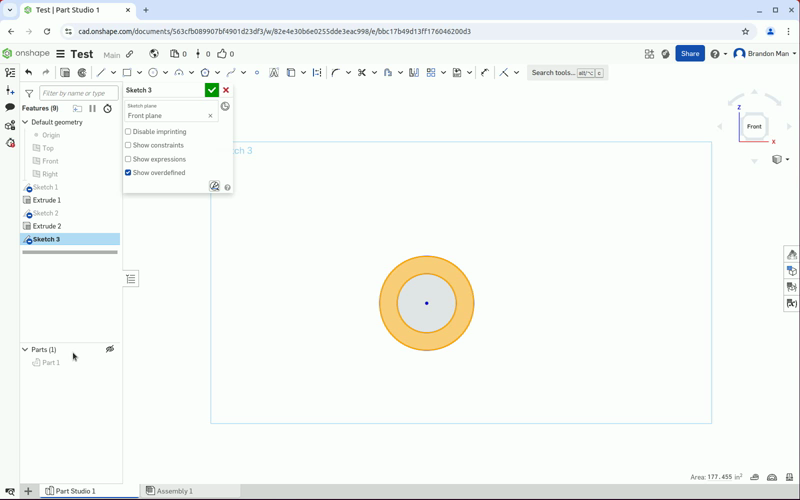
key(shift+e)
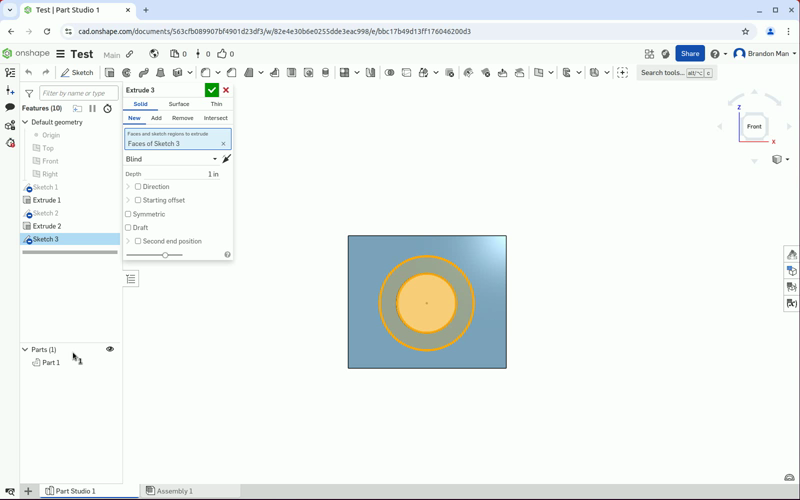
mouse_move(143, 106)
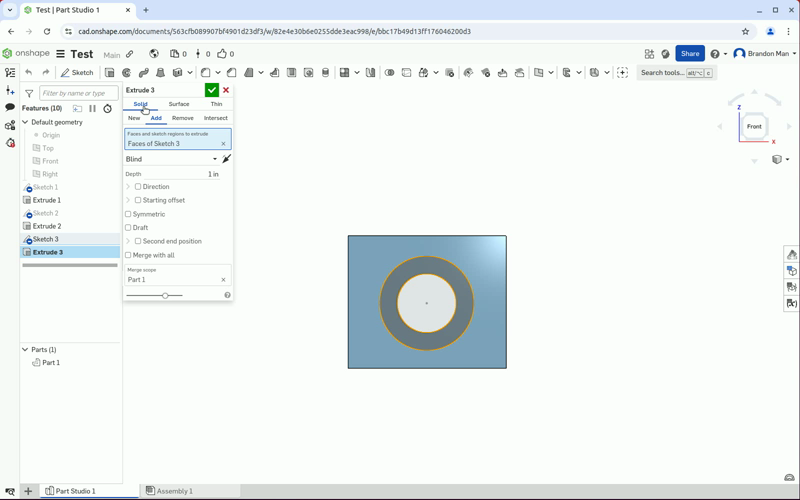
click(143, 106)
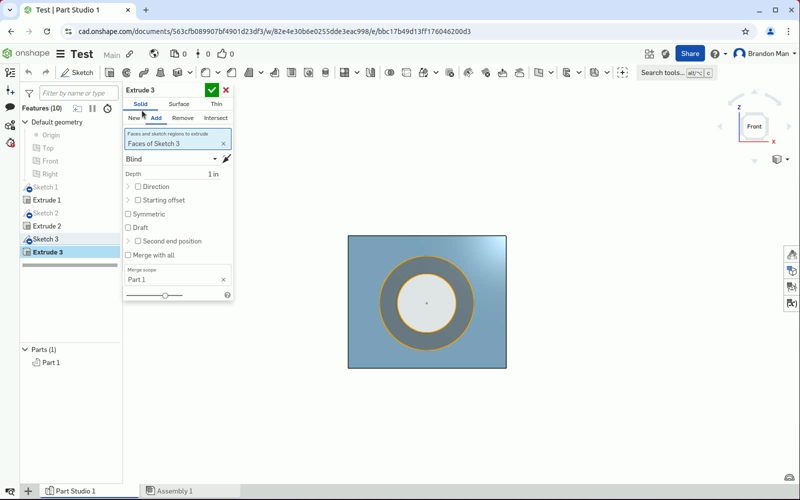
mouse_move(137, 120)
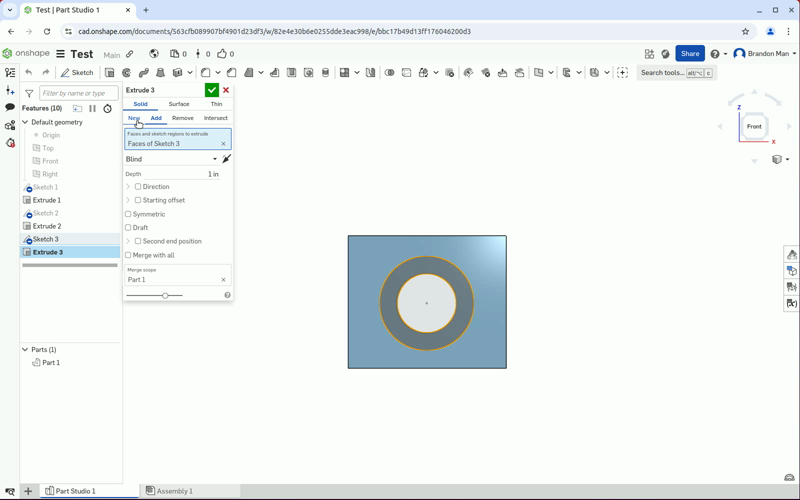
click(137, 120)
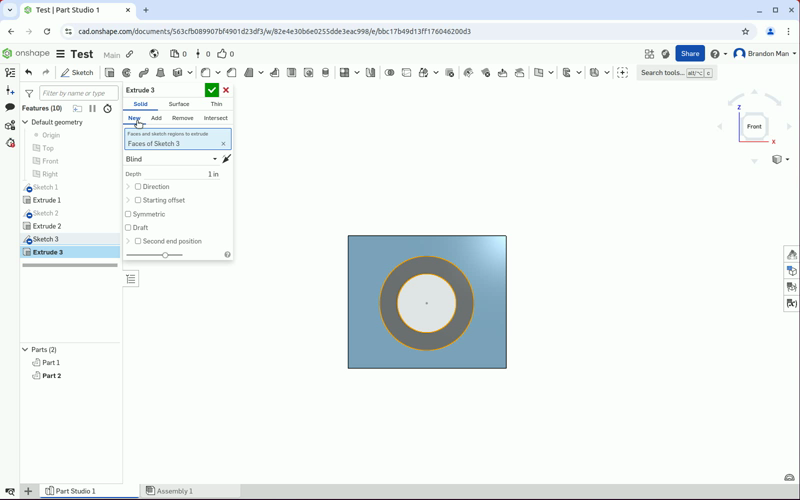
key(tab, 4)
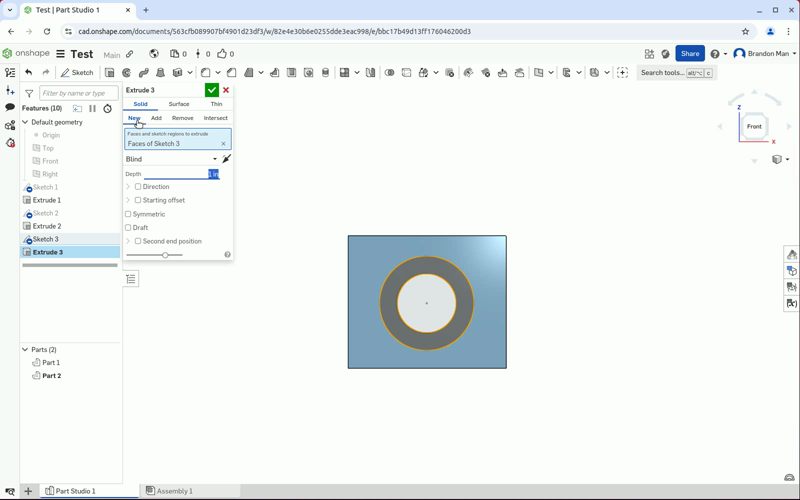
text(11.313)
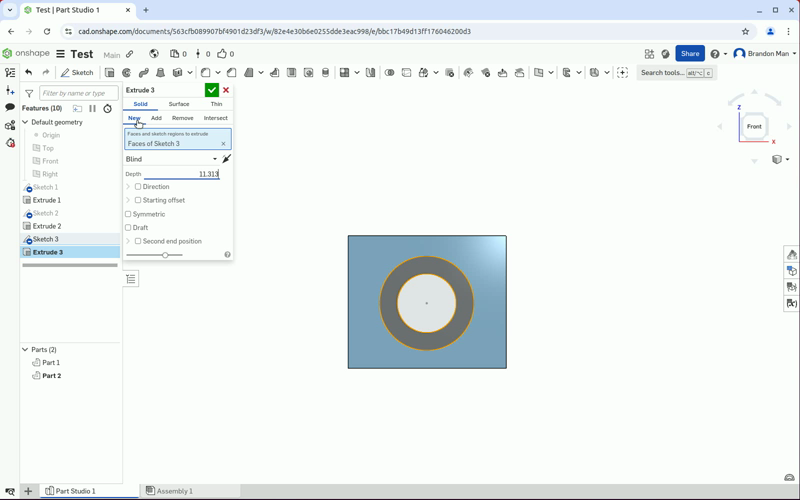
key(enter)
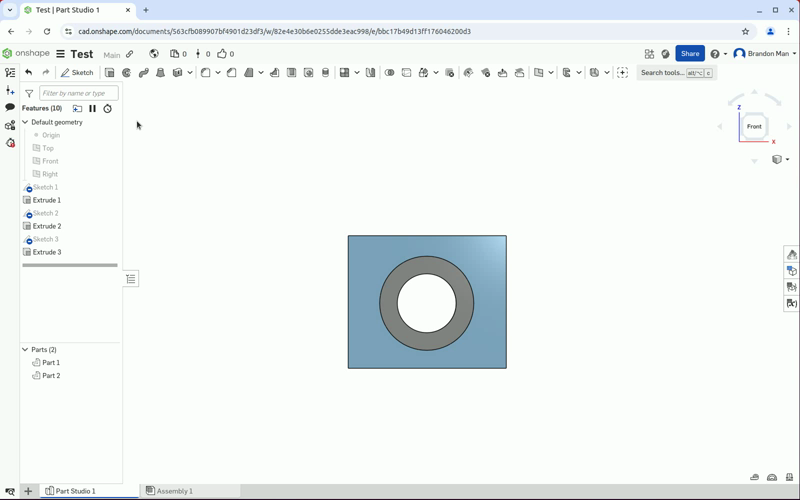
key(shift+h)
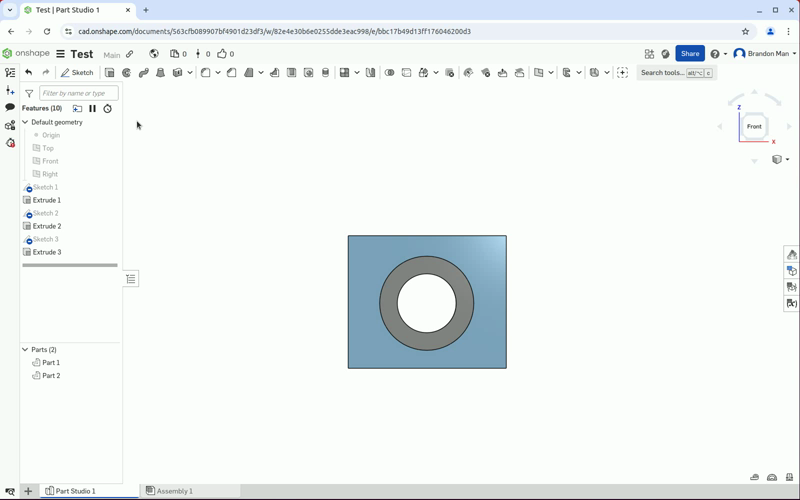
key(shift+h)
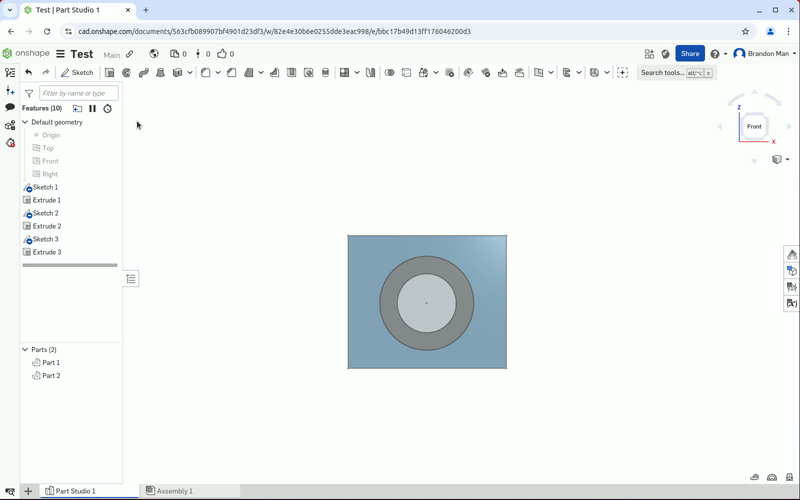
key(shift+7)
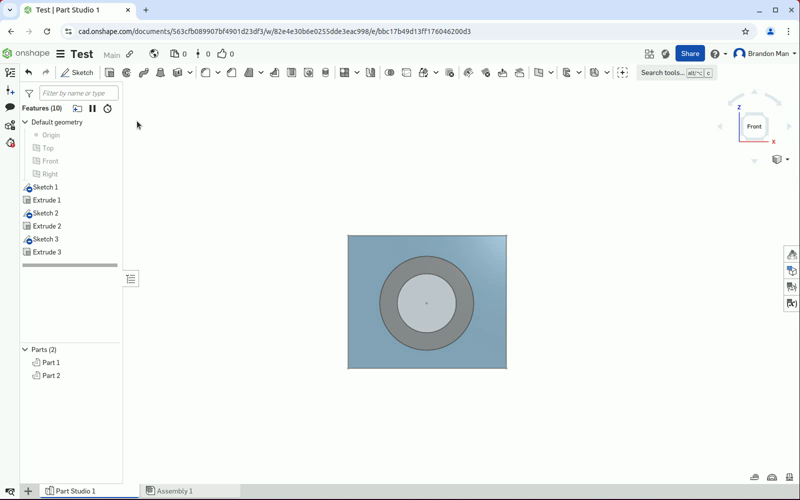
key(left, 2)
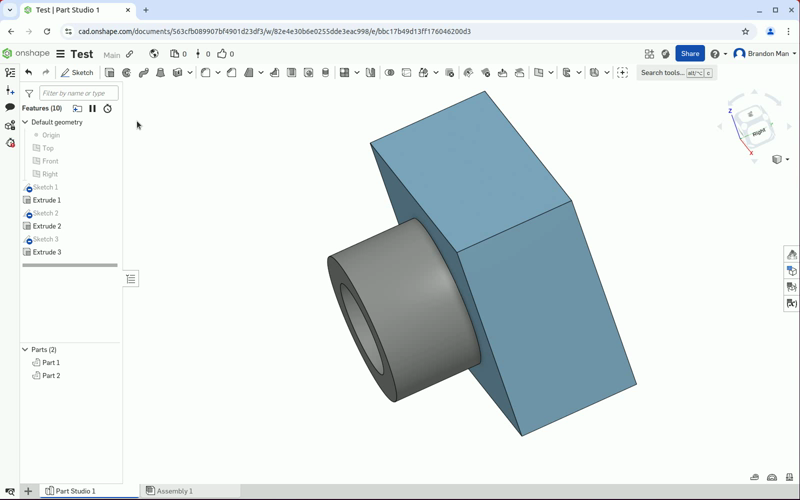
key(down, 2)
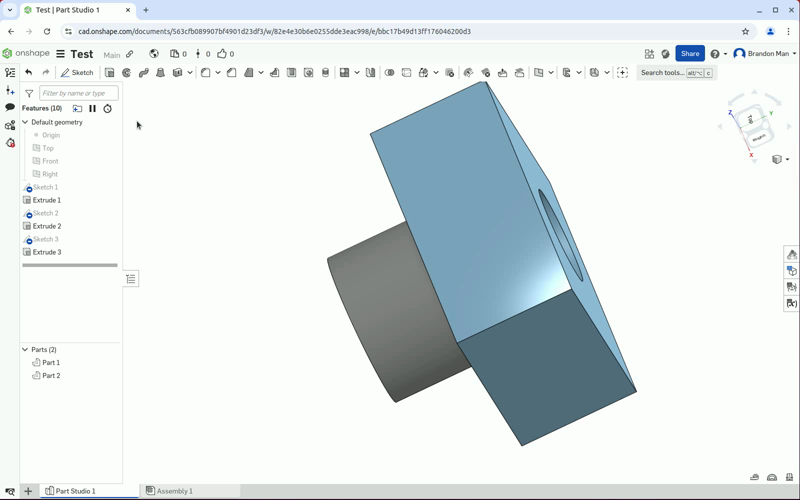
key(up, 2)
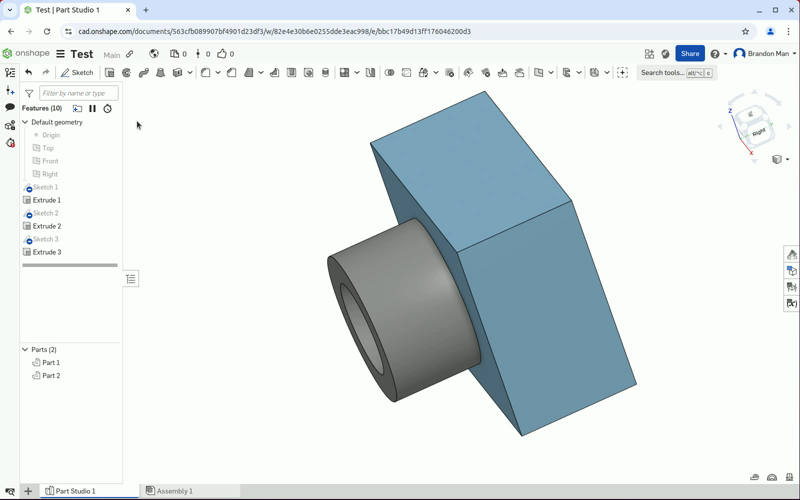
key(right, 2)
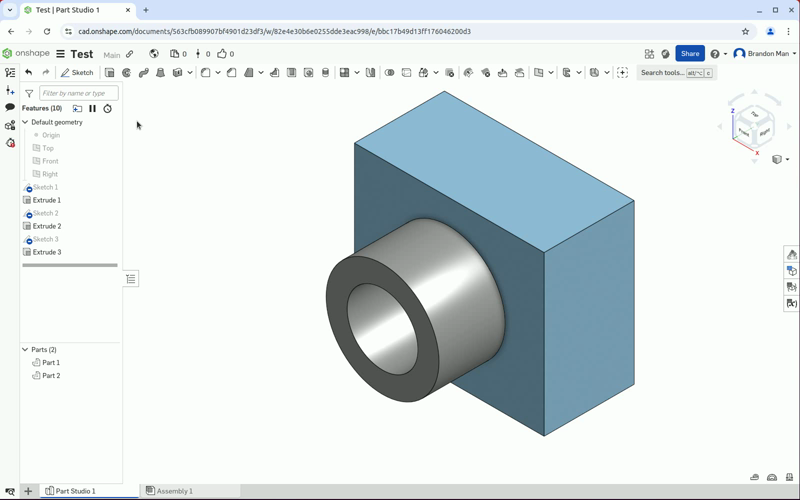
mouse_move(73, 189)
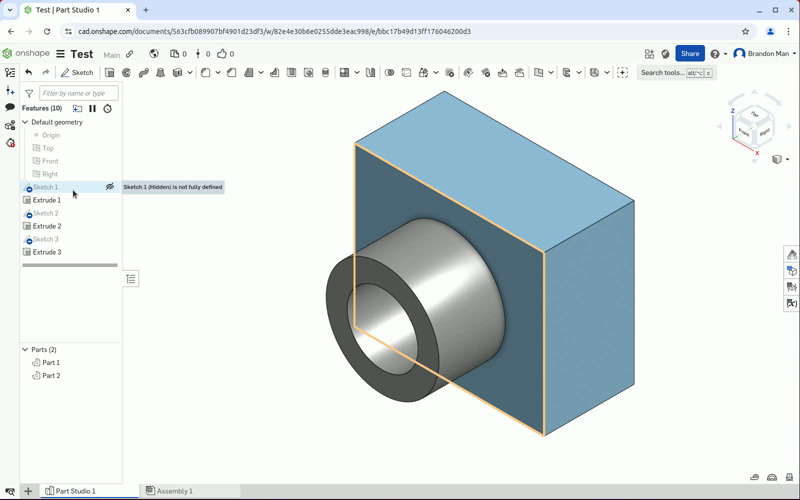
click(73, 189)